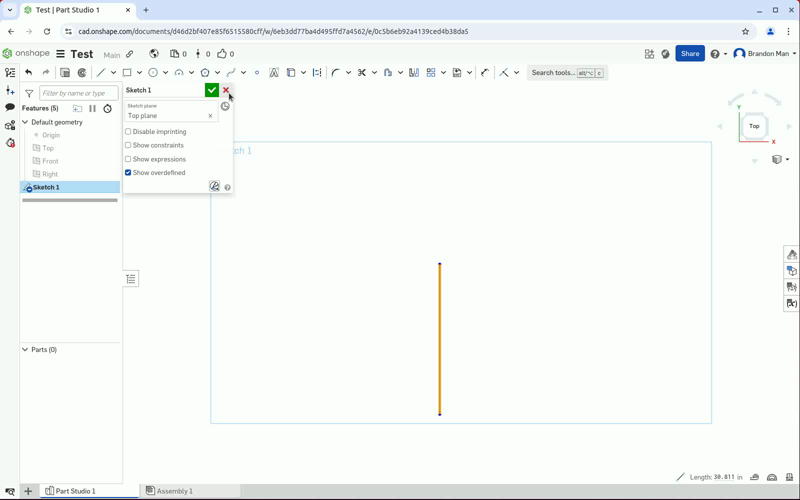
key(shift+h)
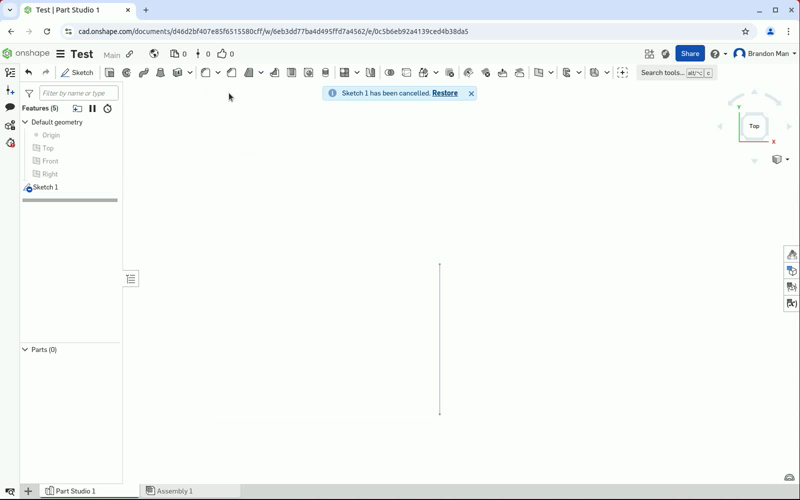
mouse_move(73, 352)
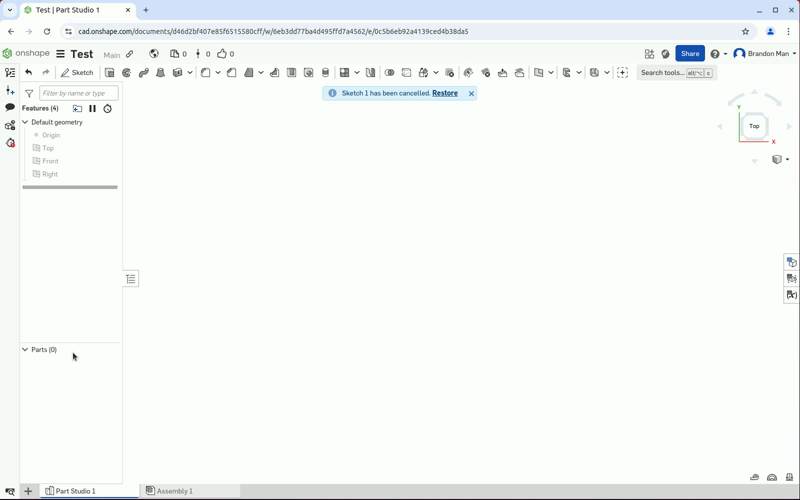
key(y)
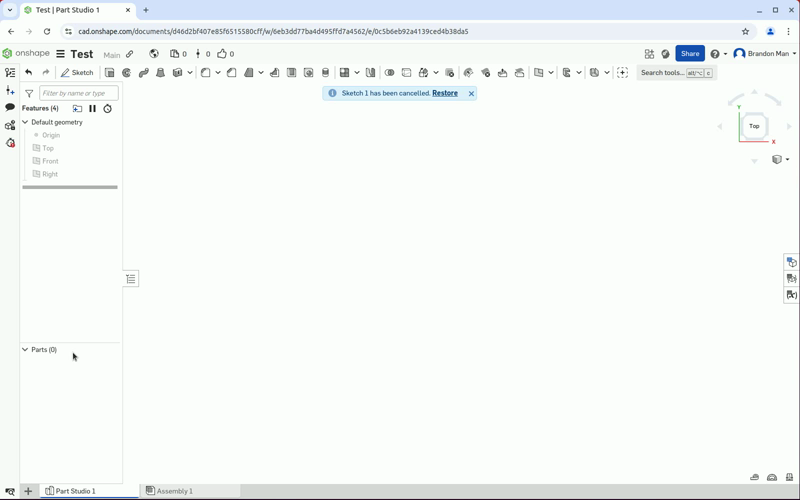
key(shift+p)
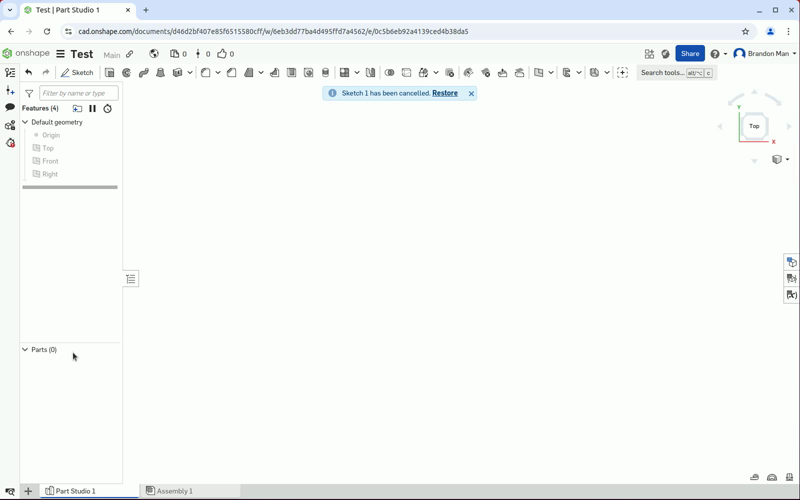
key(space)
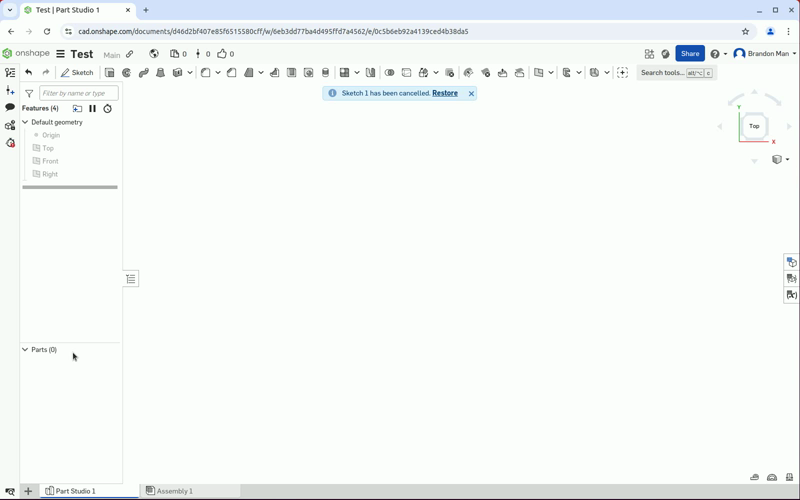
key_down(shift)
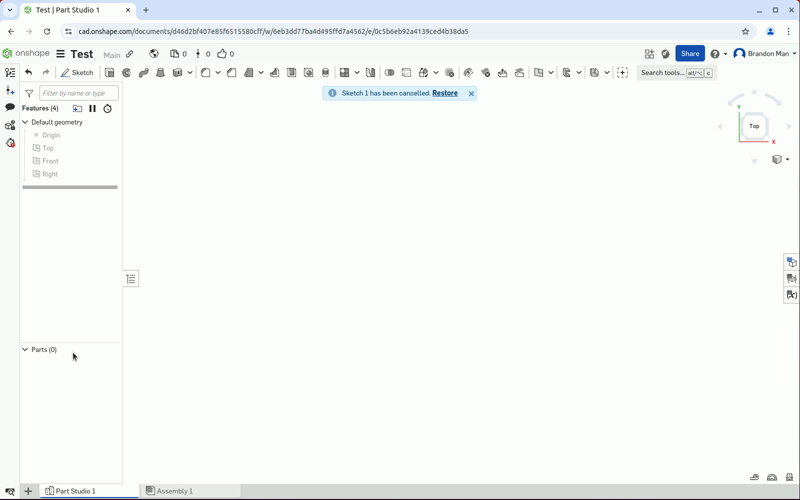
key(up)
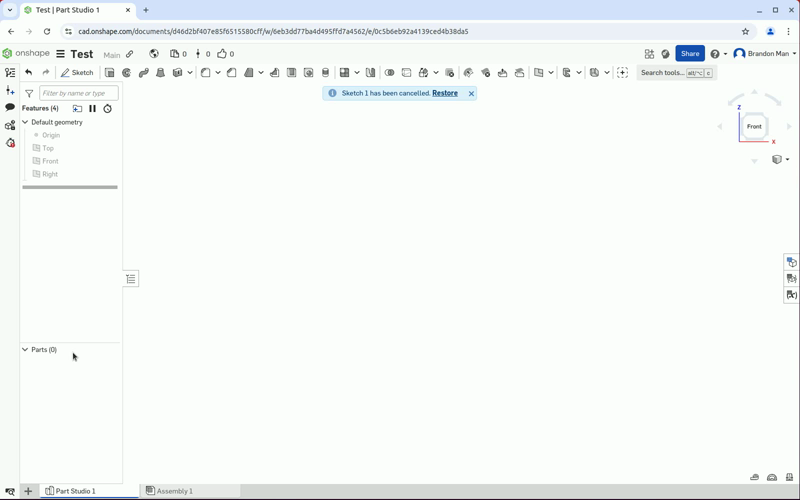
key_up(shift)
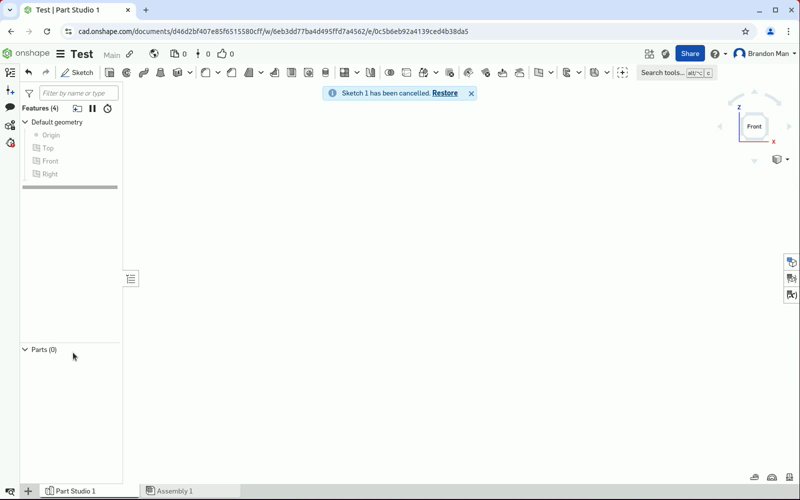
mouse_move(73, 352)
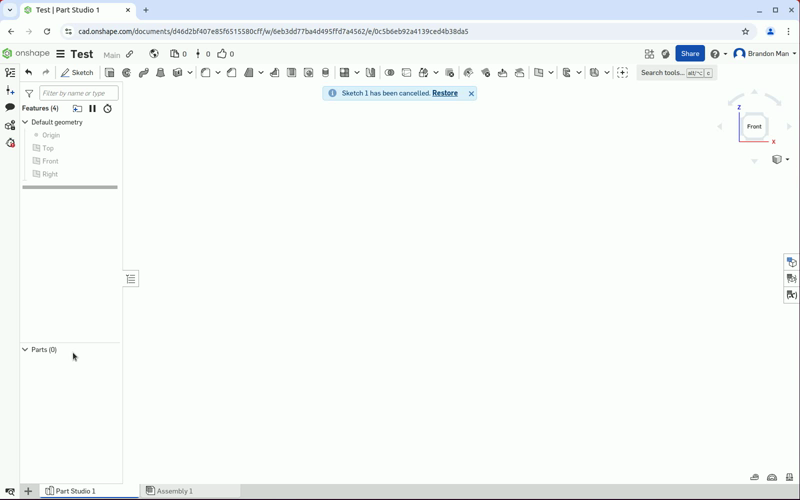
key(shift+y)
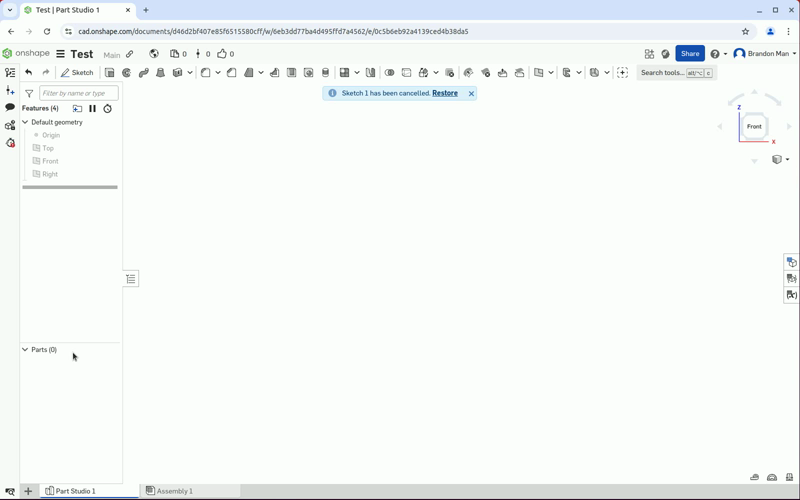
key(shift+s)
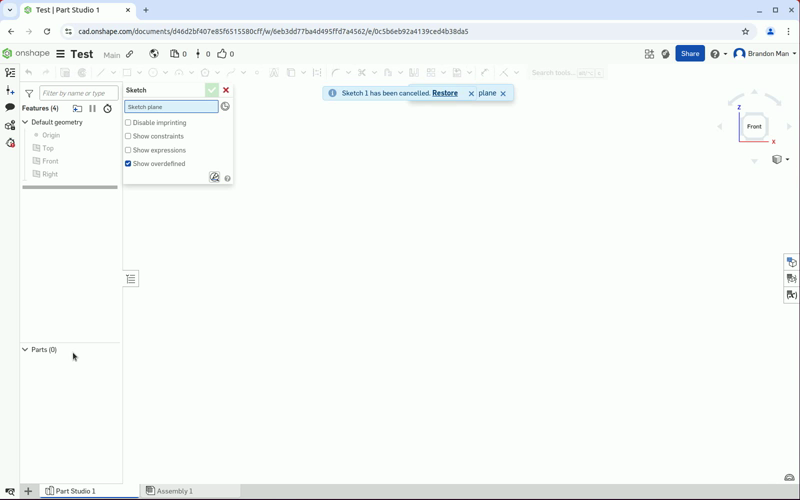
mouse_move(73, 163)
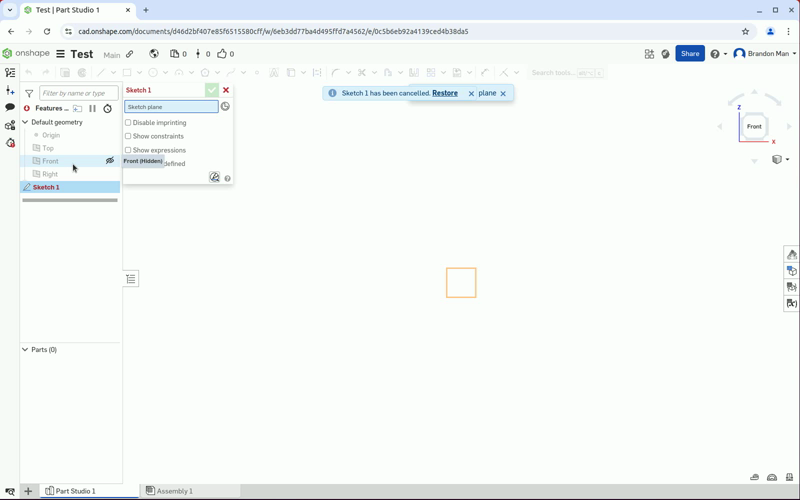
click(73, 163)
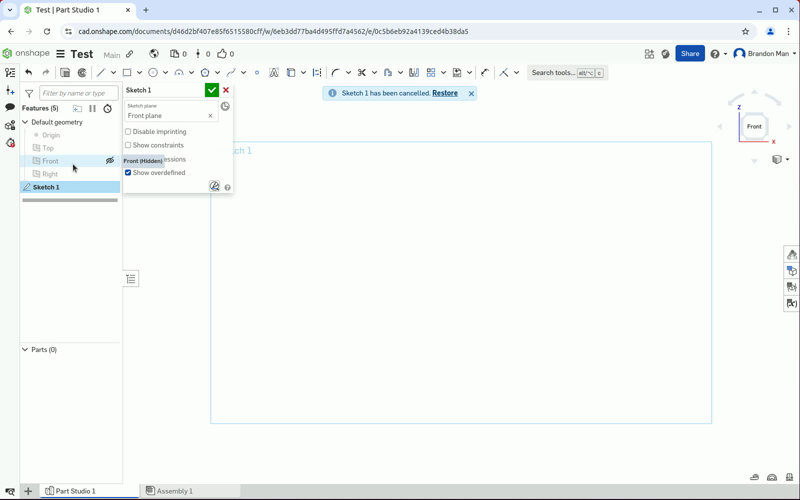
mouse_move(73, 352)
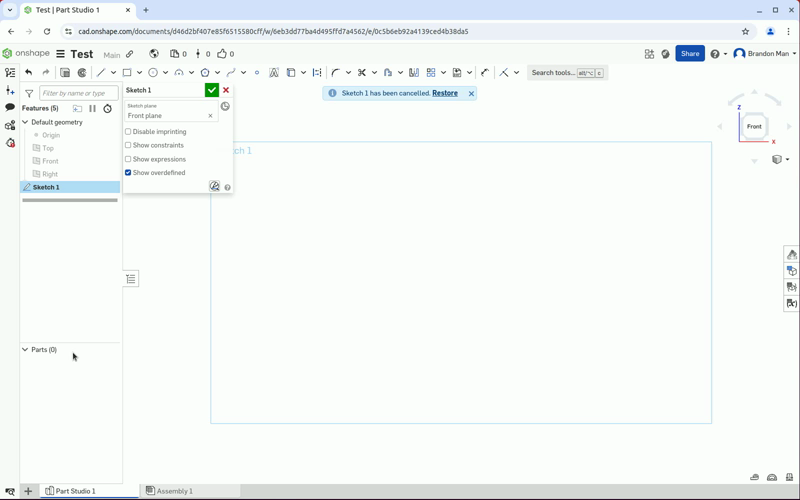
key(y)
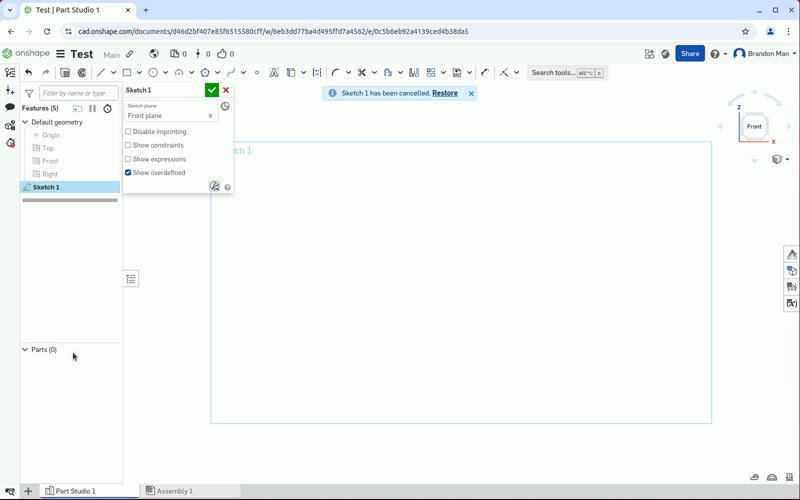
key(l)
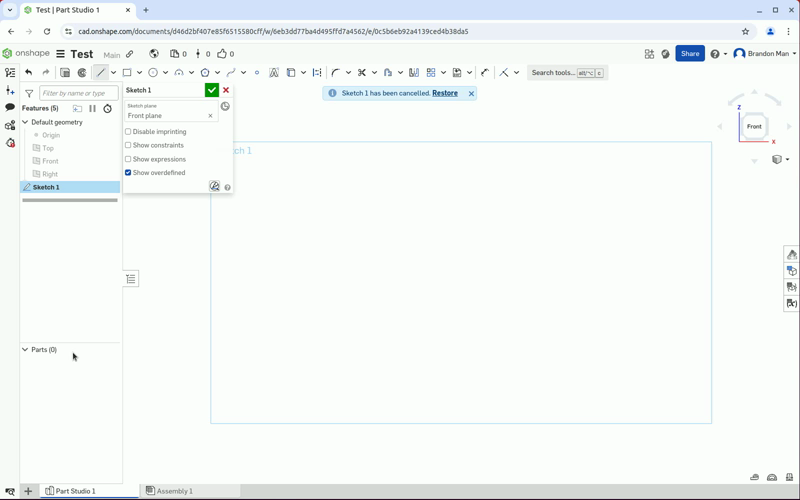
key_down(shift)
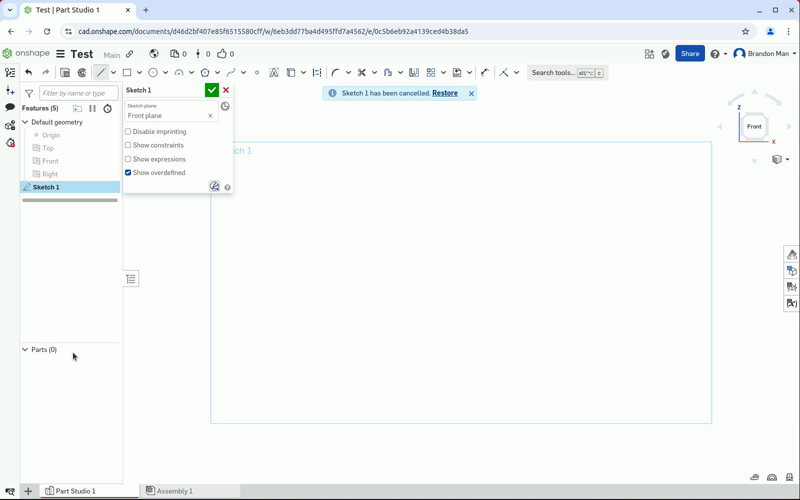
mouse_move(348, 395)
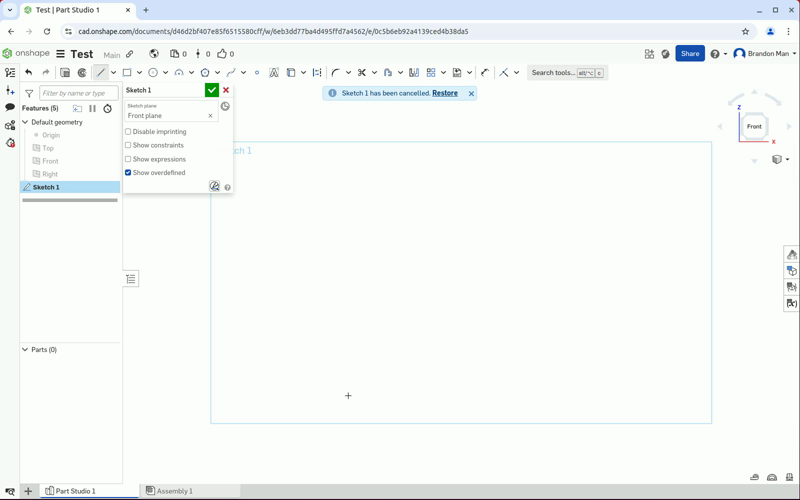
click(348, 395)
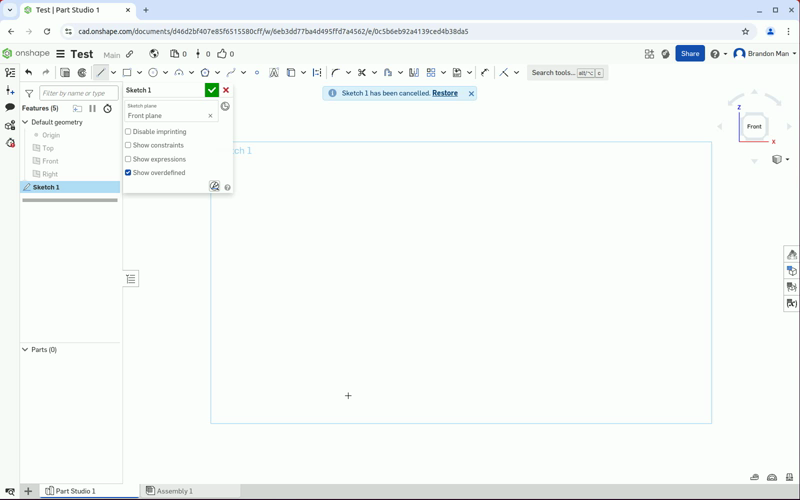
key_up(shift)
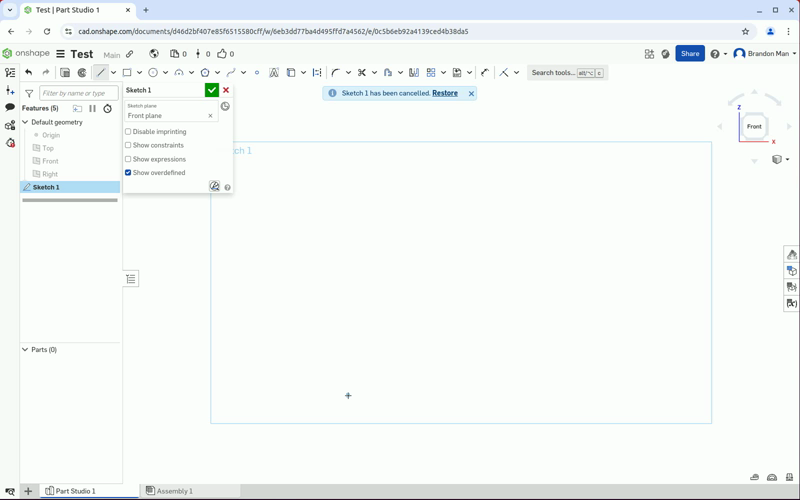
key_down(shift)
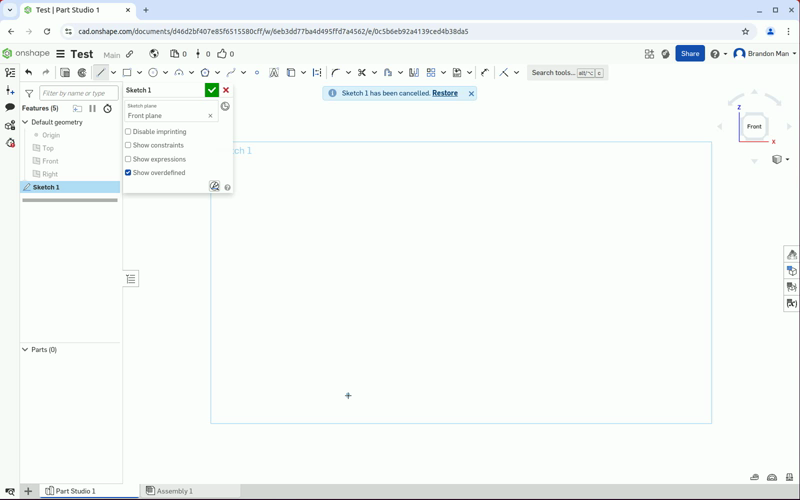
mouse_move(572, 395)
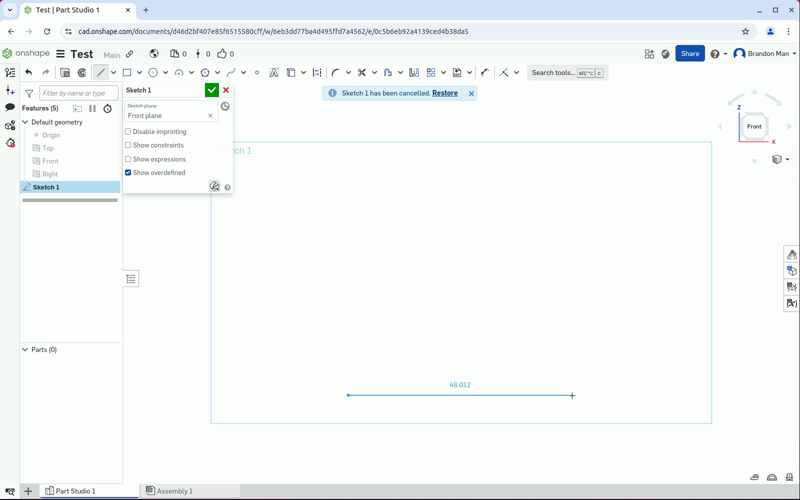
click(572, 395)
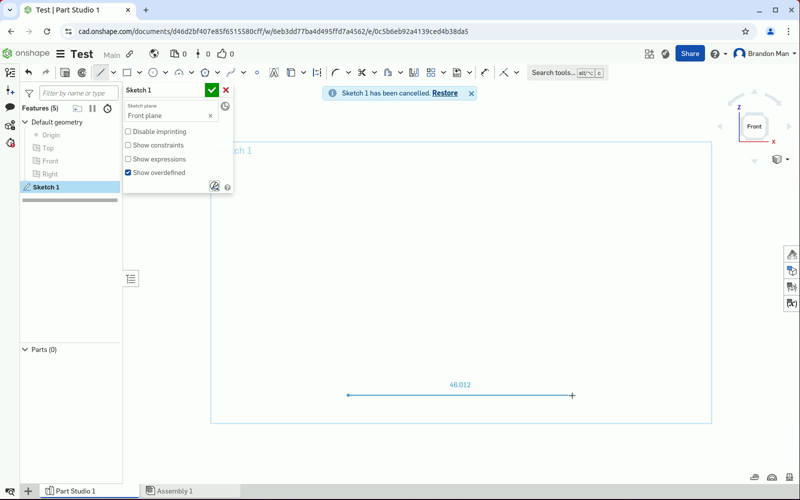
key_up(shift)
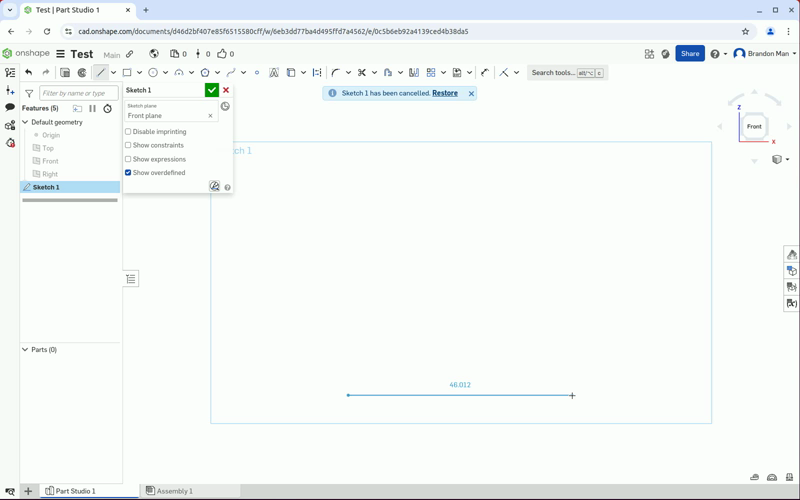
key_down(shift)
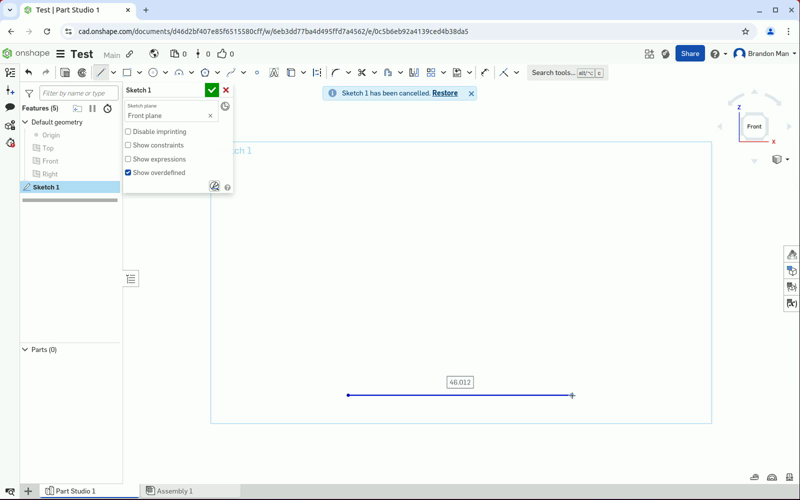
mouse_move(572, 171)
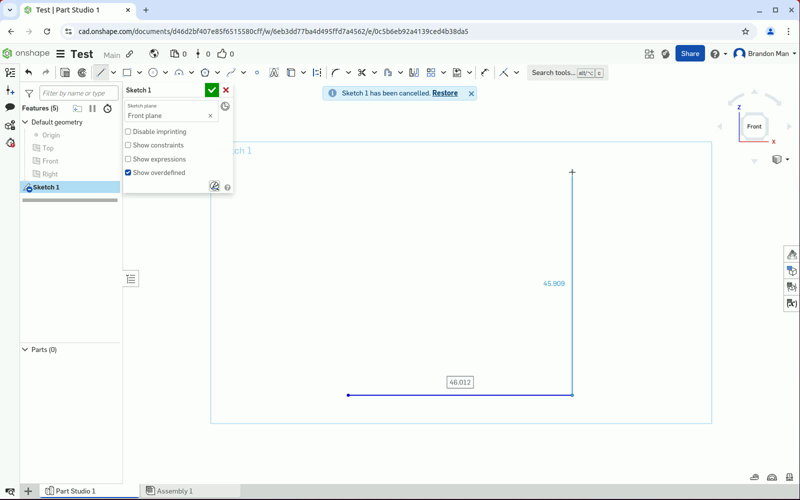
click(572, 171)
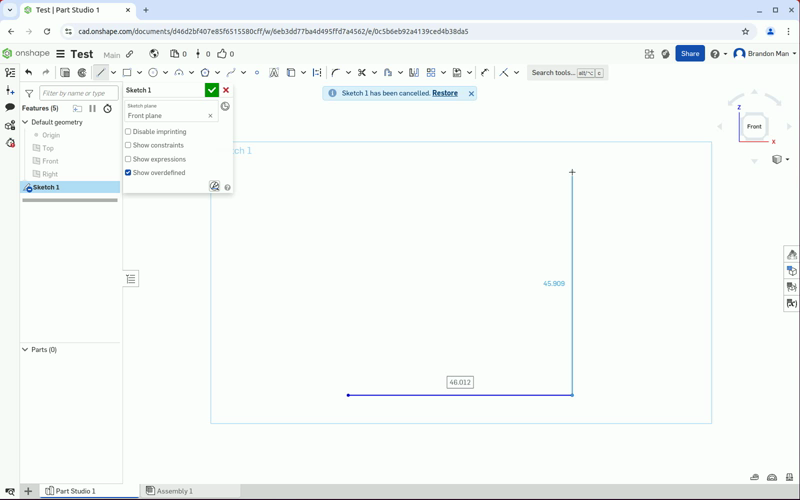
key_up(shift)
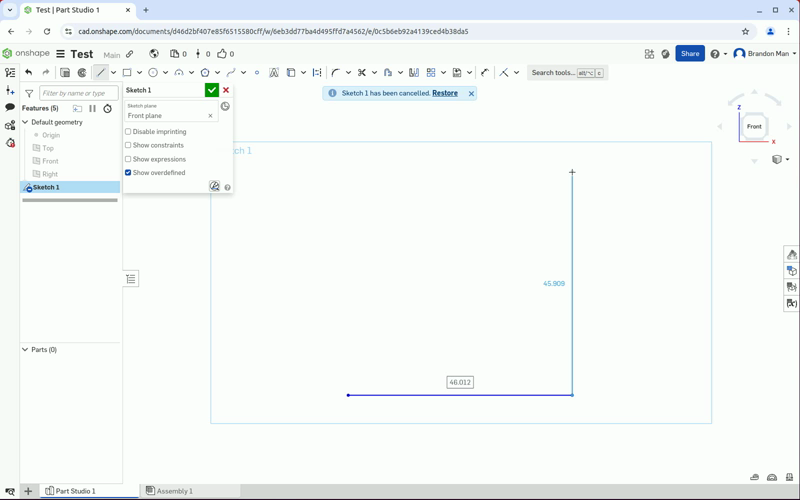
key_down(shift)
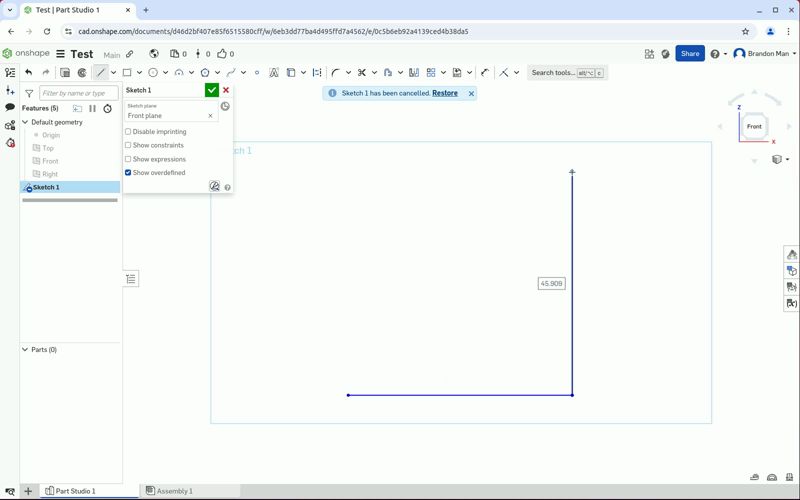
mouse_move(348, 171)
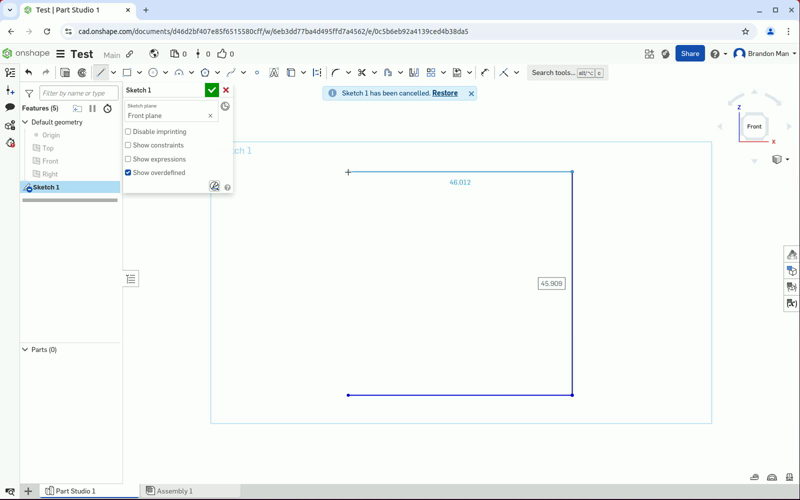
click(348, 171)
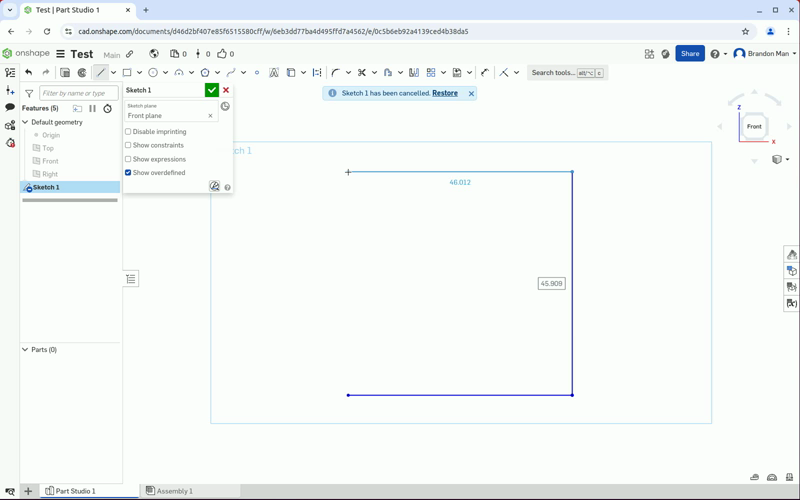
key_up(shift)
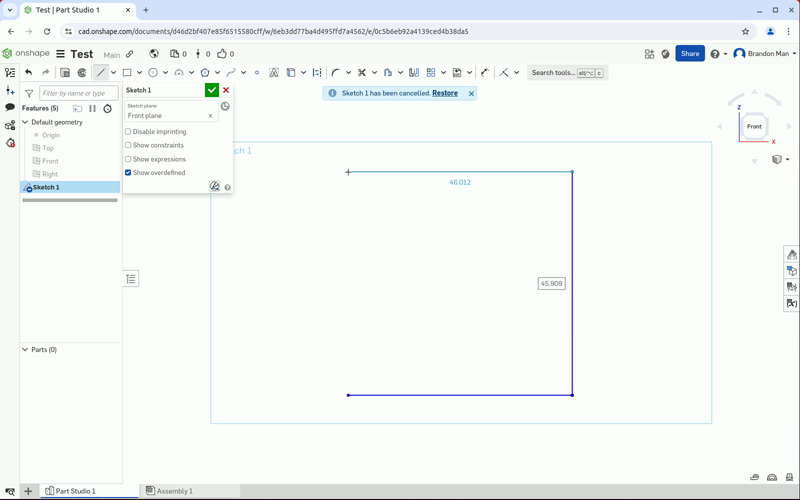
key_down(shift)
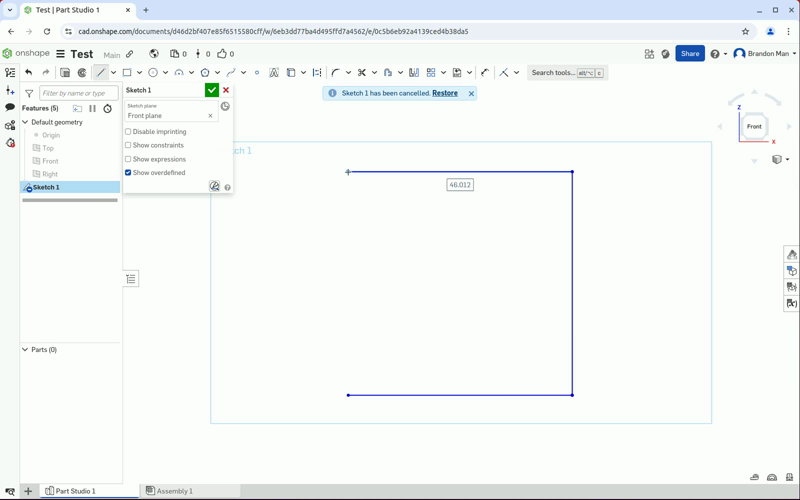
mouse_move(348, 395)
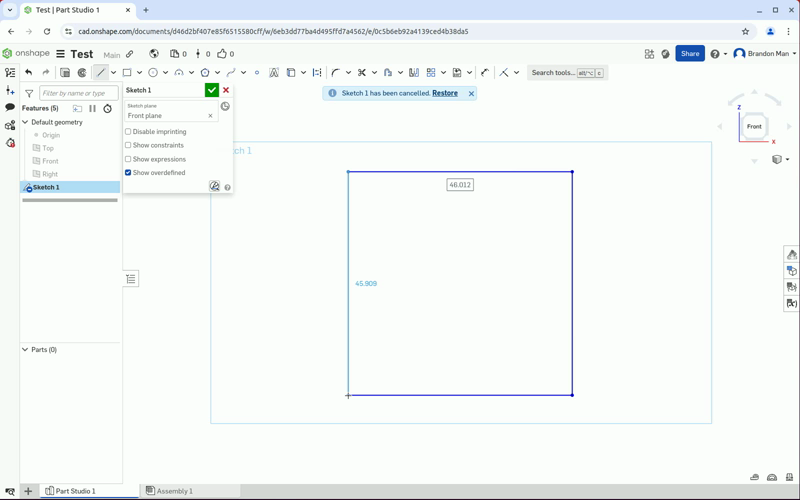
key_up(shift)
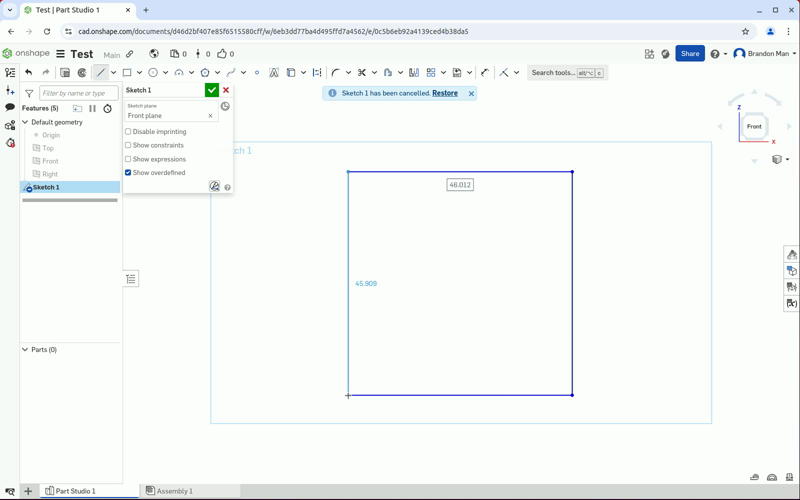
click(348, 395)
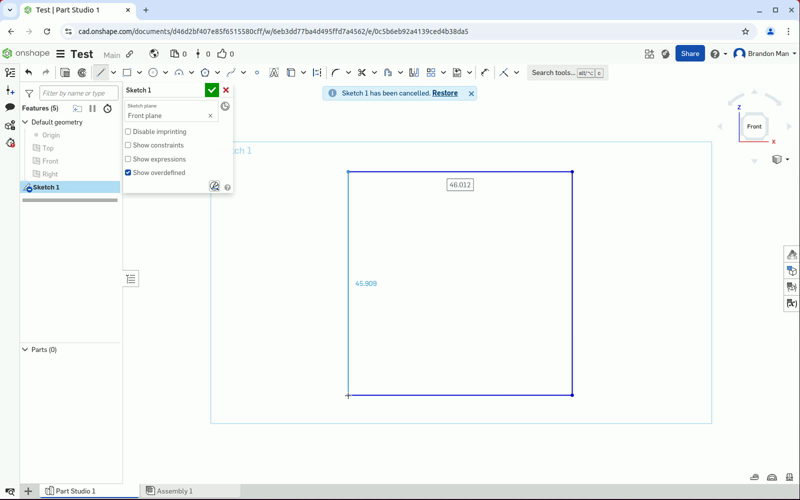
key(esc)
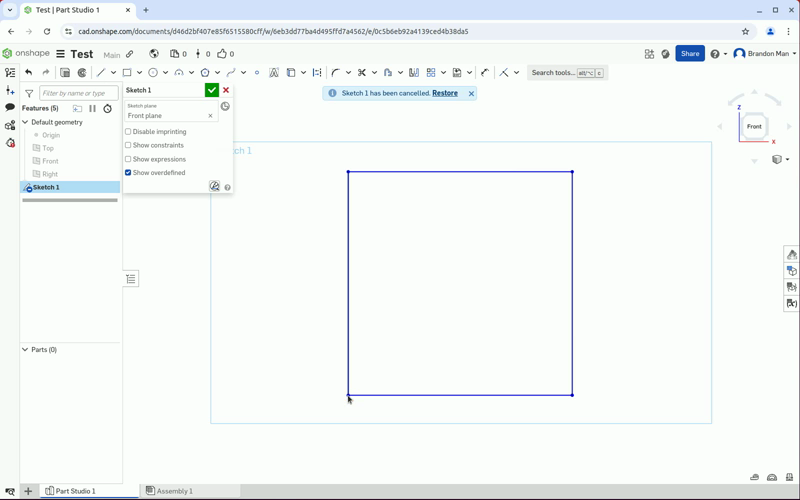
key(c)
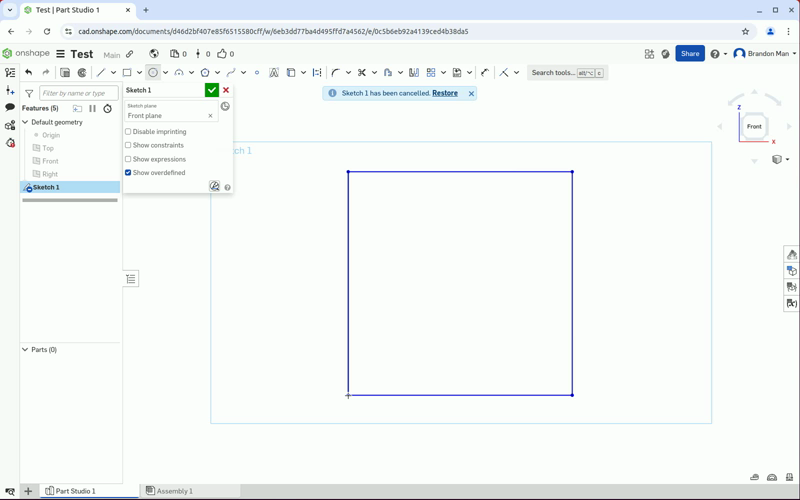
key_down(shift)
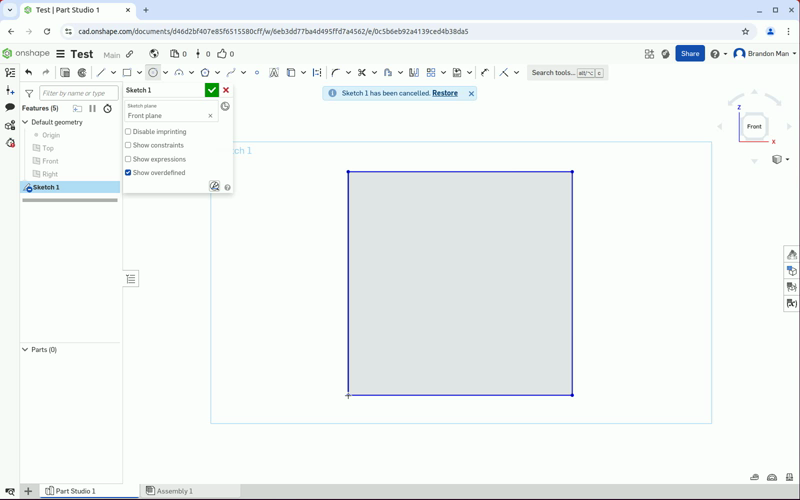
mouse_move(458, 282)
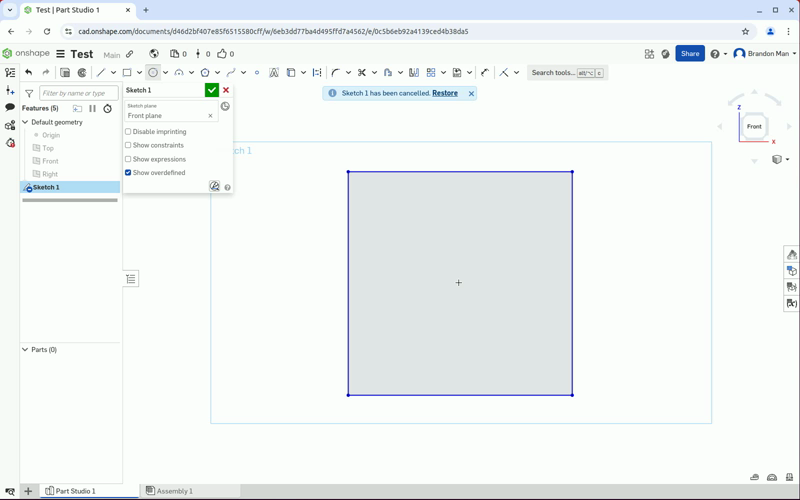
click(458, 282)
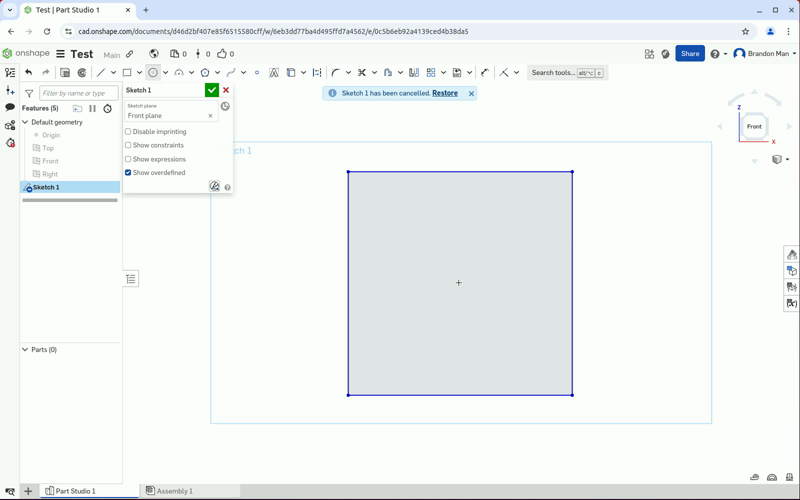
key_up(shift)
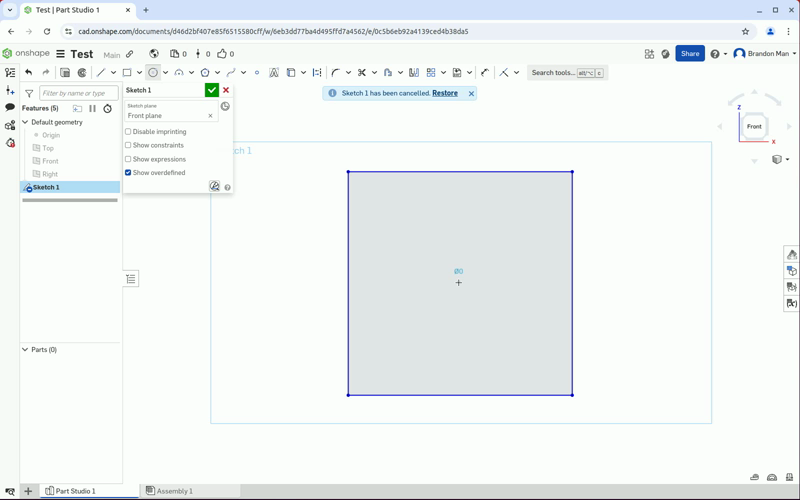
mouse_move(534, 282)
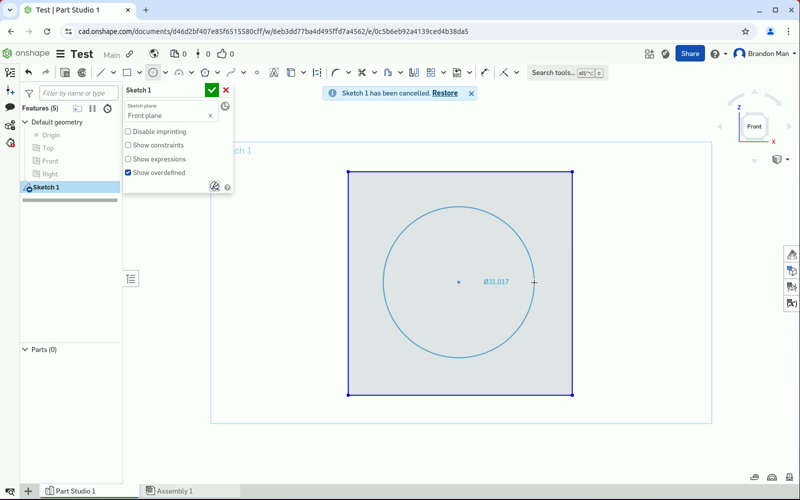
click(534, 282)
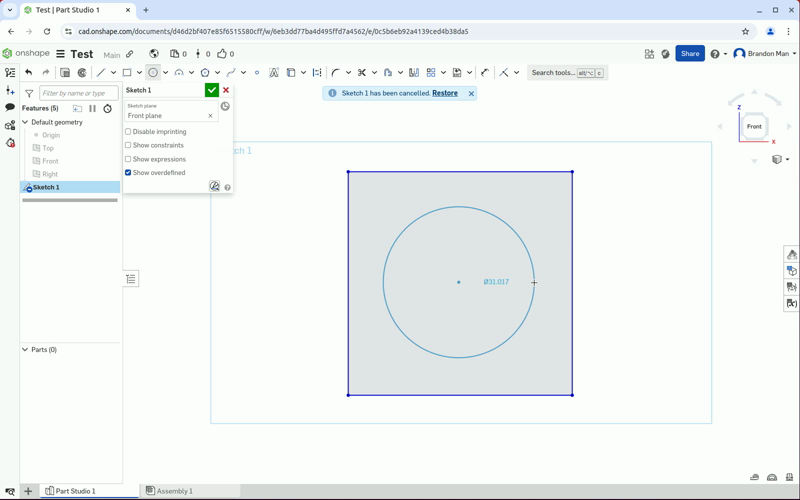
key(esc)
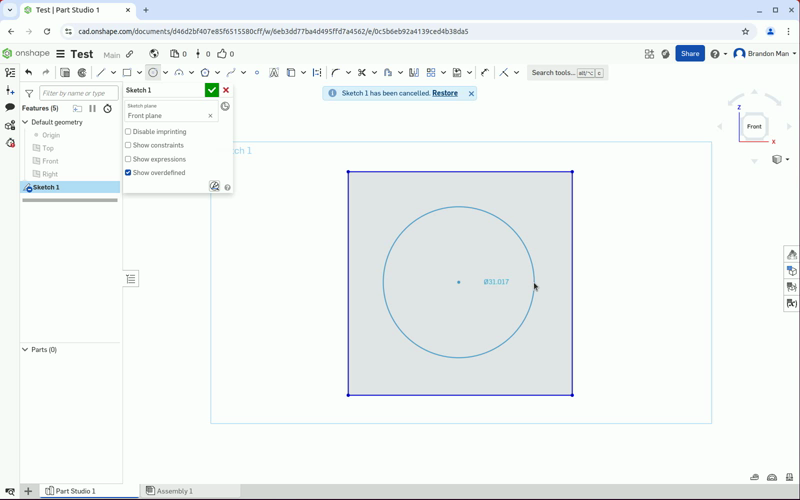
mouse_move(399, 198)
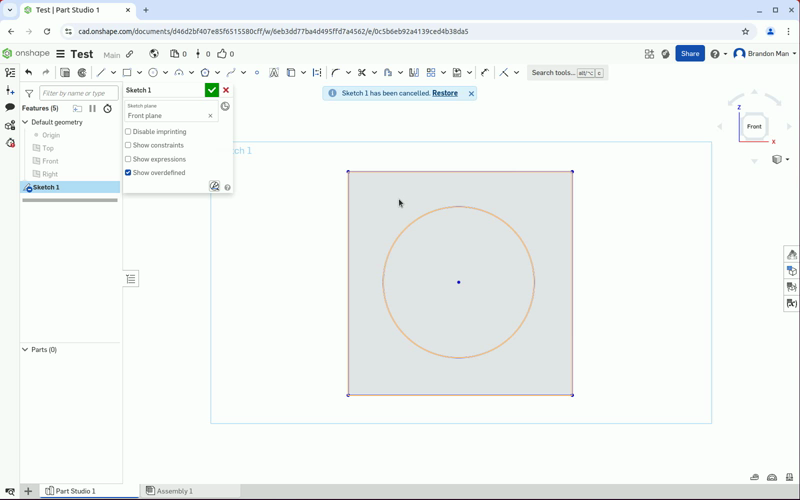
click(399, 198)
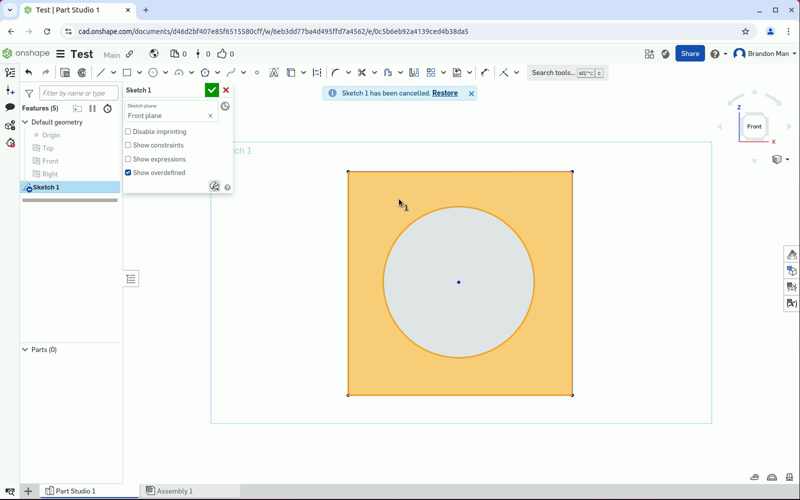
mouse_move(73, 352)
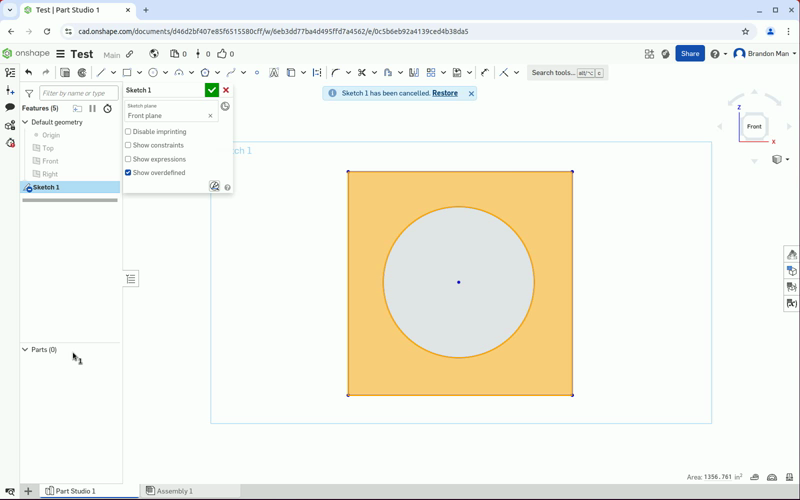
key(shift+y)
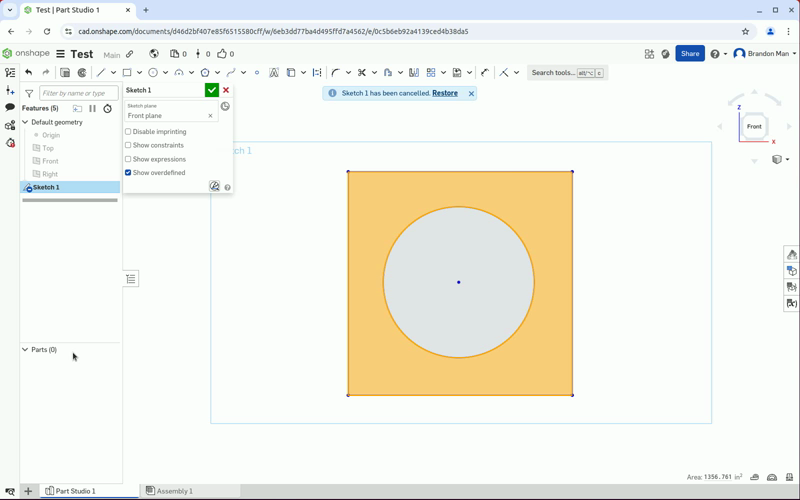
key(shift+e)
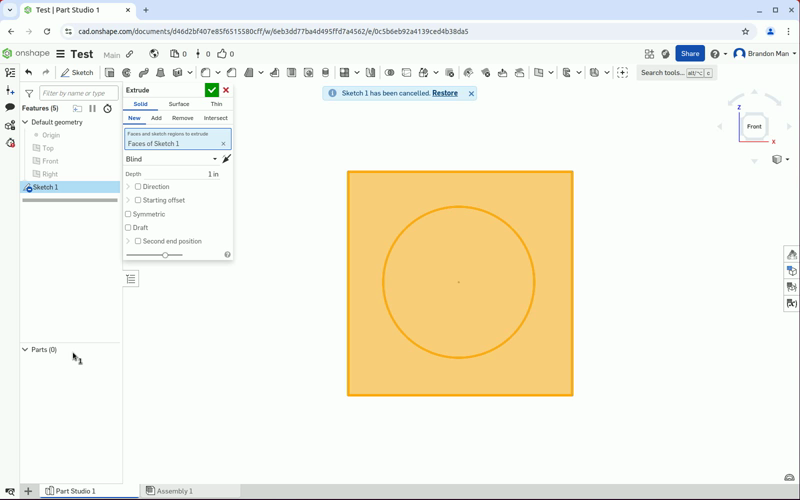
mouse_move(143, 106)
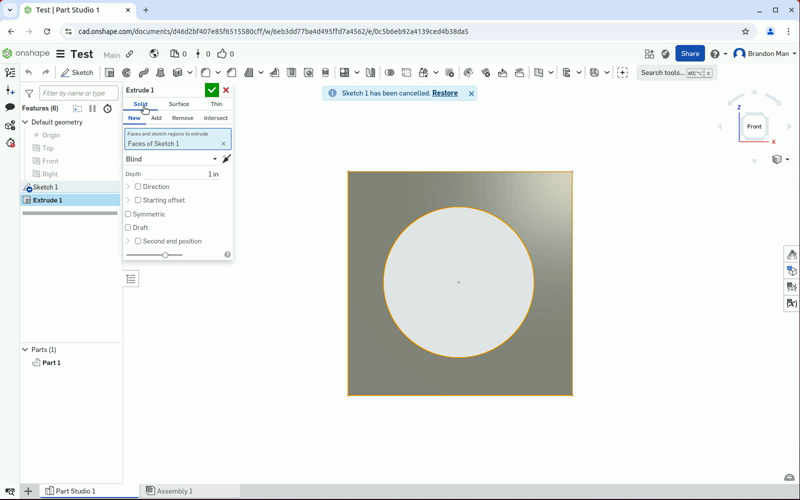
click(143, 106)
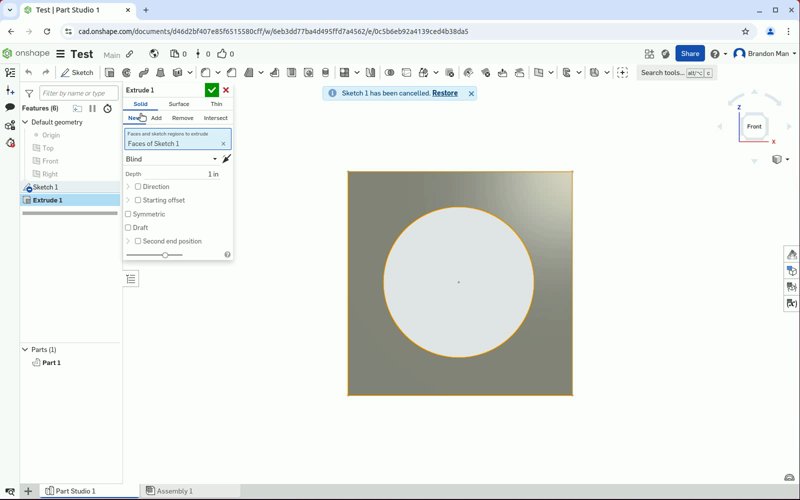
mouse_move(137, 120)
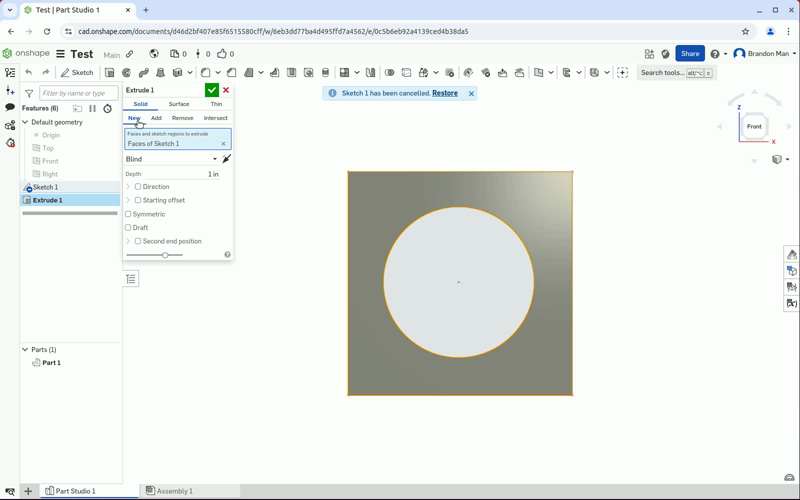
click(137, 120)
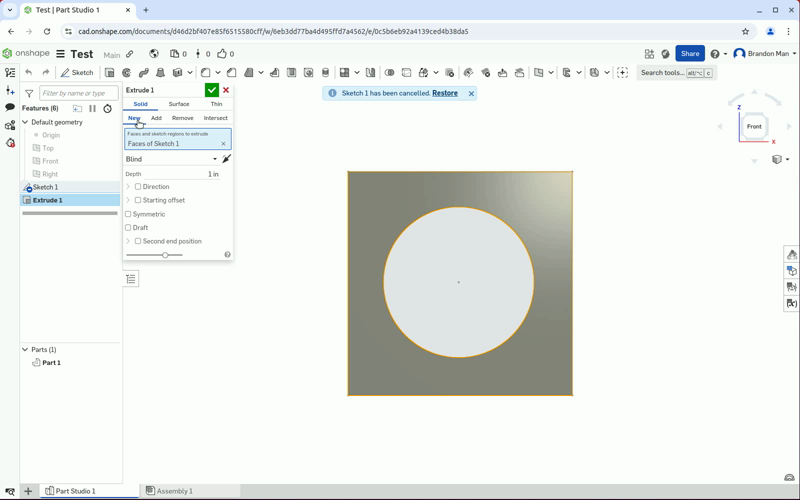
key(tab, 4)
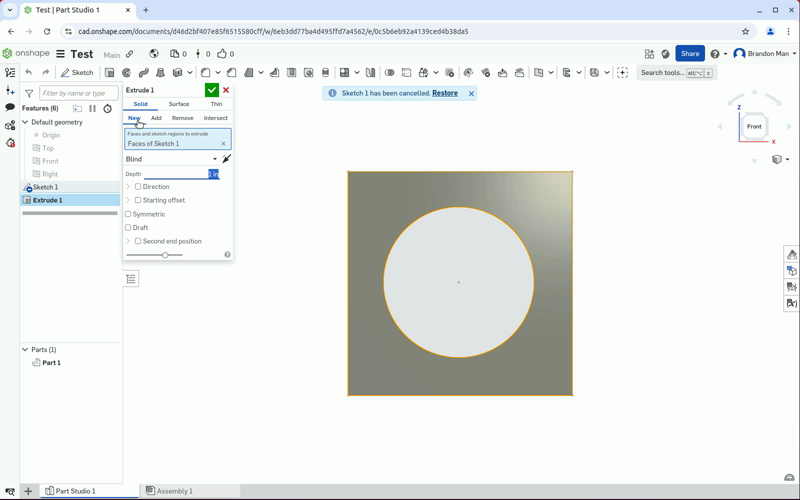
text(7.943)
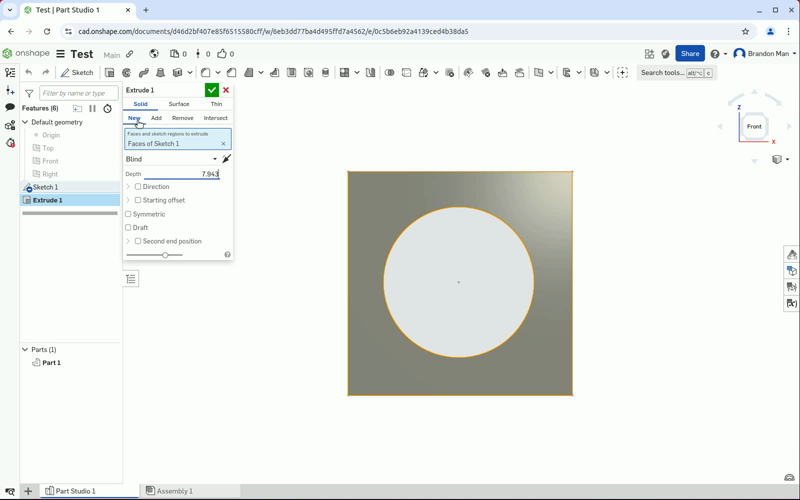
key(enter)
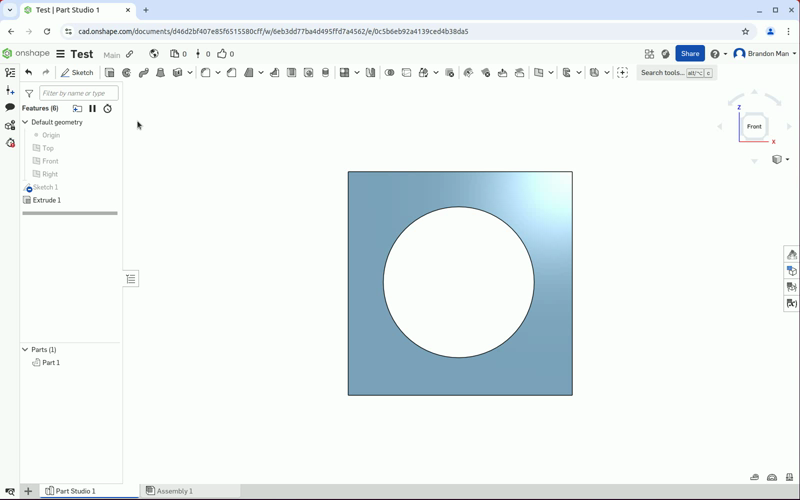
key(shift+h)
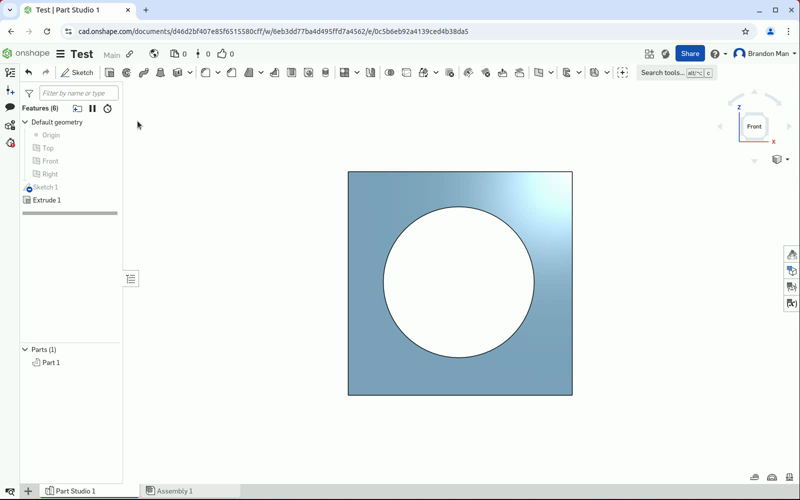
key(shift+h)
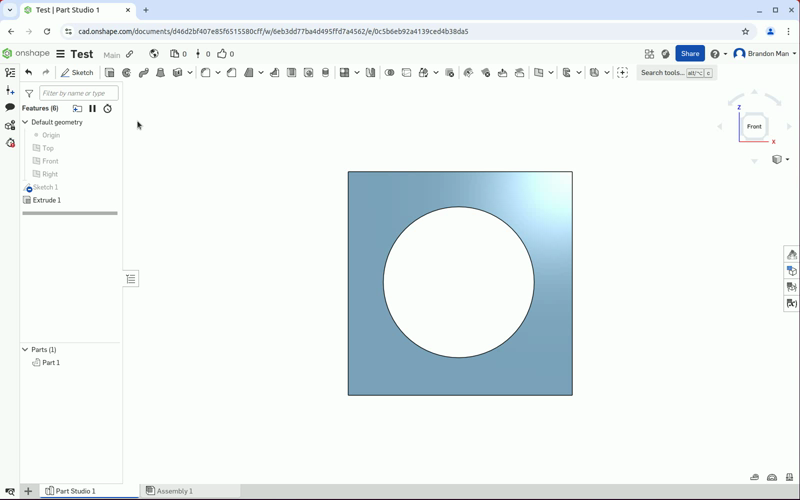
mouse_move(73, 189)
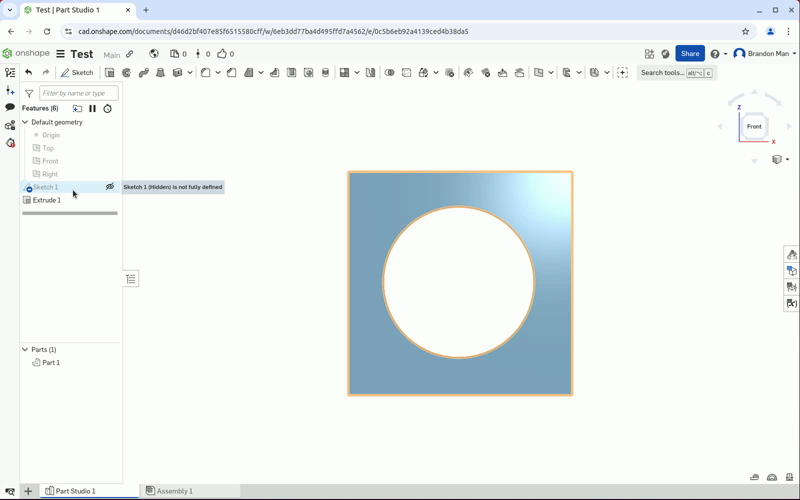
click(73, 189)
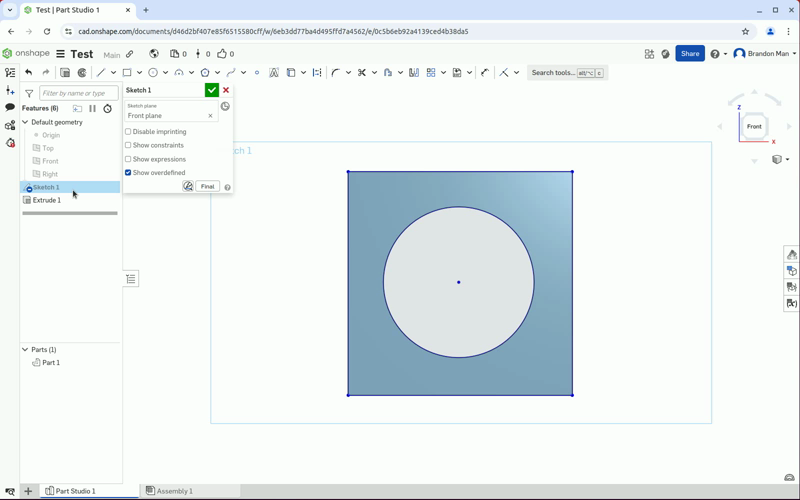
mouse_move(229, 92)
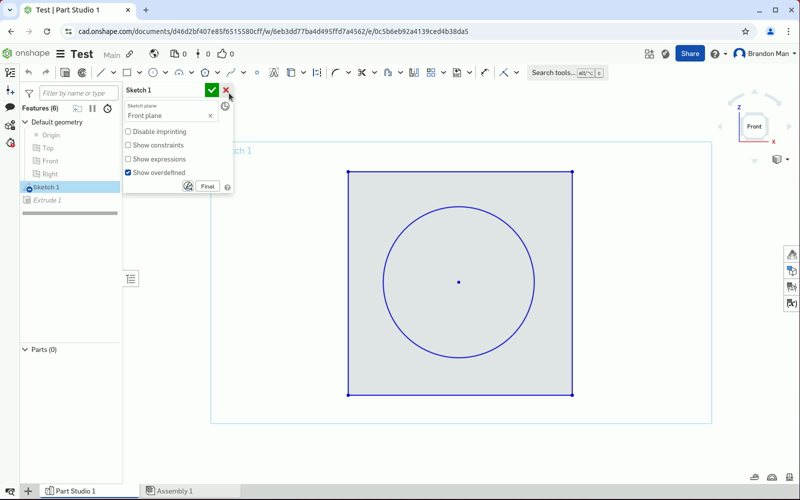
click(229, 92)
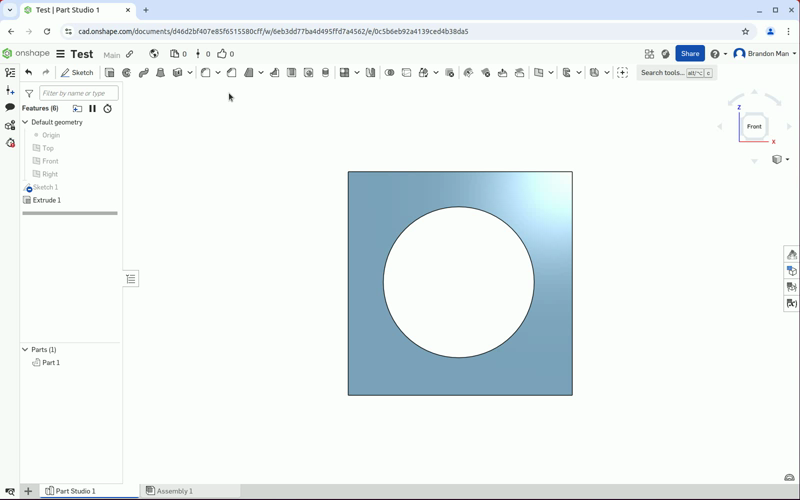
mouse_move(541, 75)
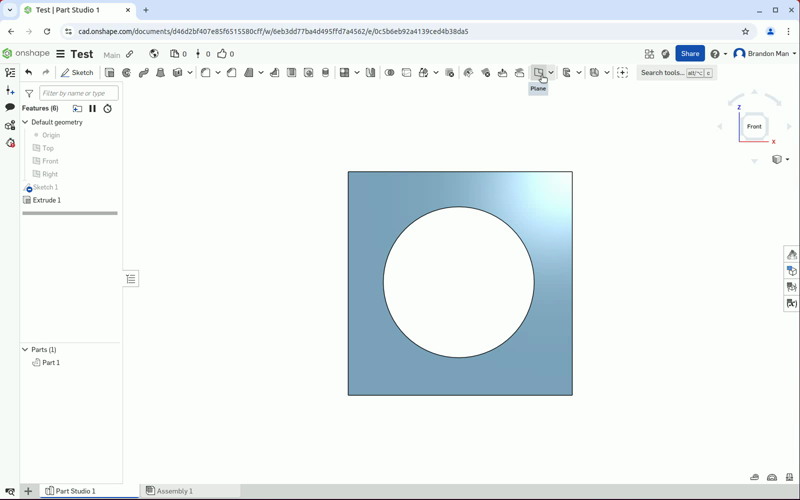
click(541, 75)
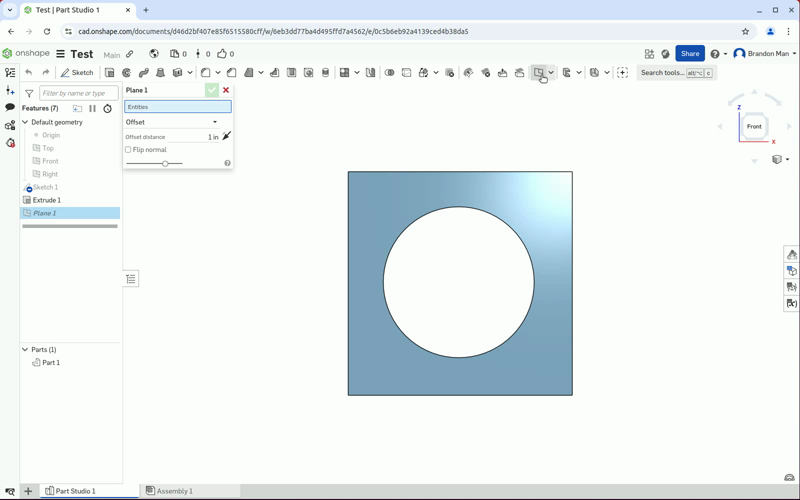
mouse_move(73, 163)
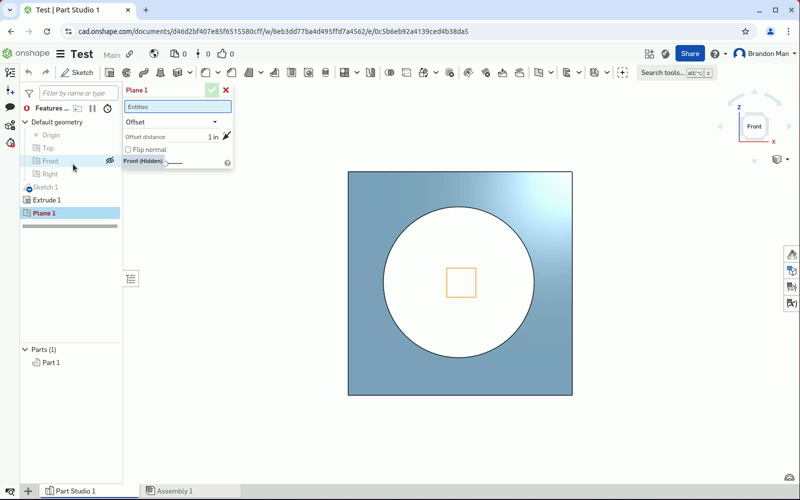
click(73, 163)
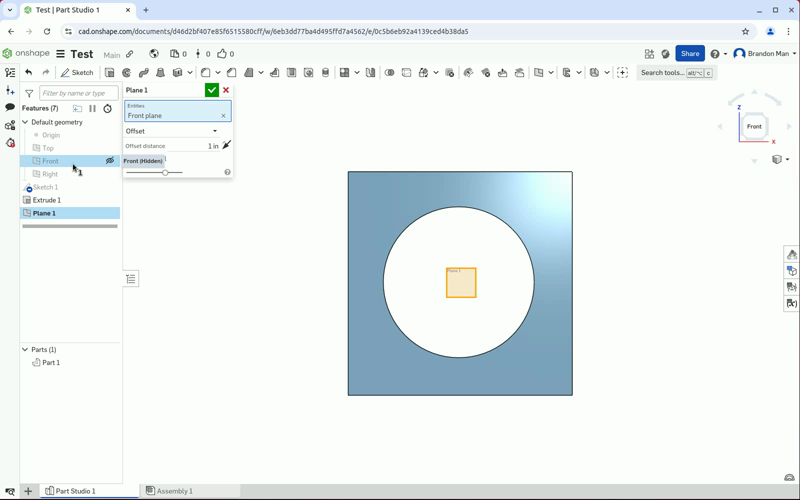
key(tab, 2)
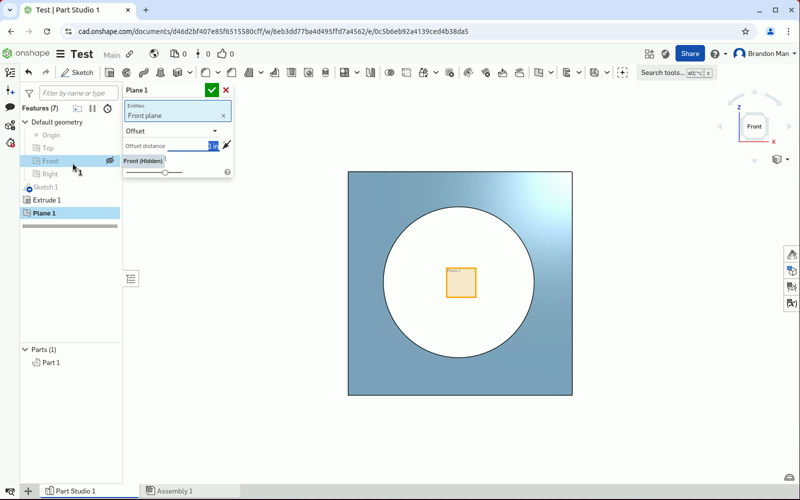
text(7.949)
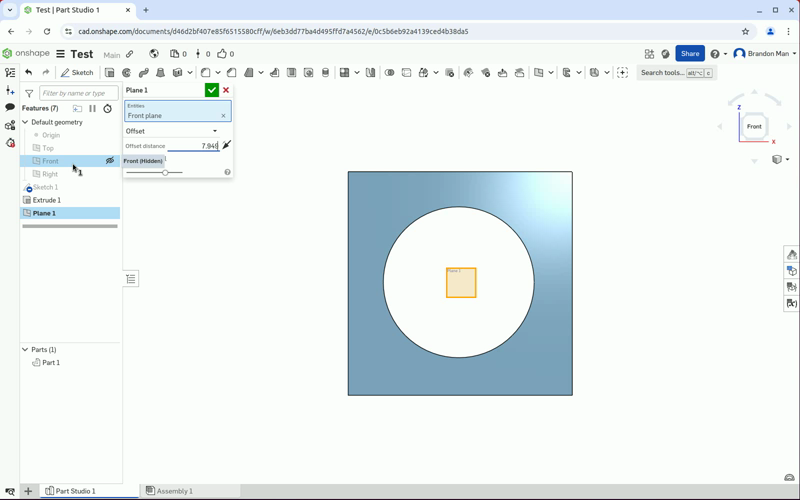
key(enter, 2)
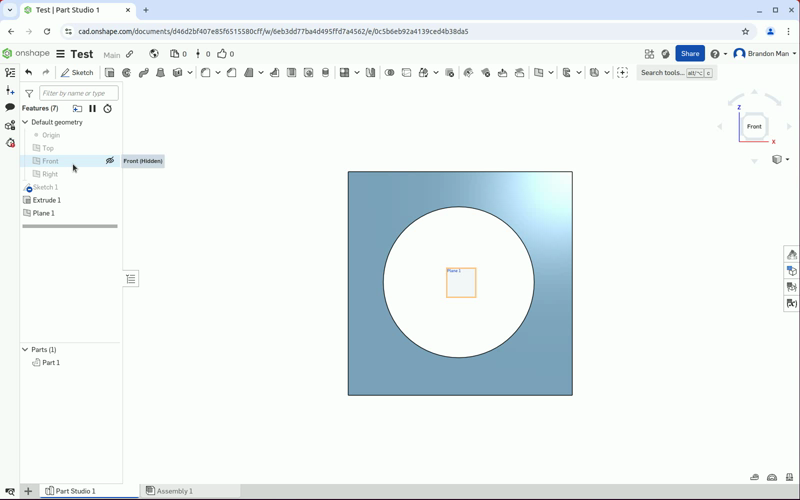
key(shift+s)
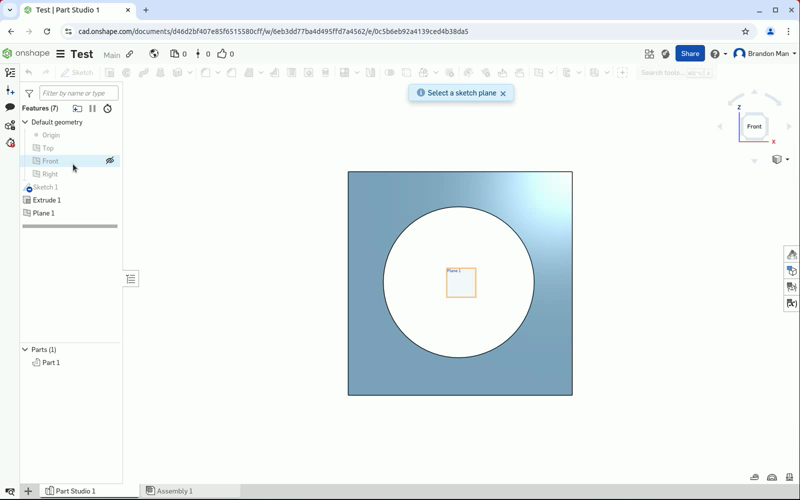
mouse_move(73, 215)
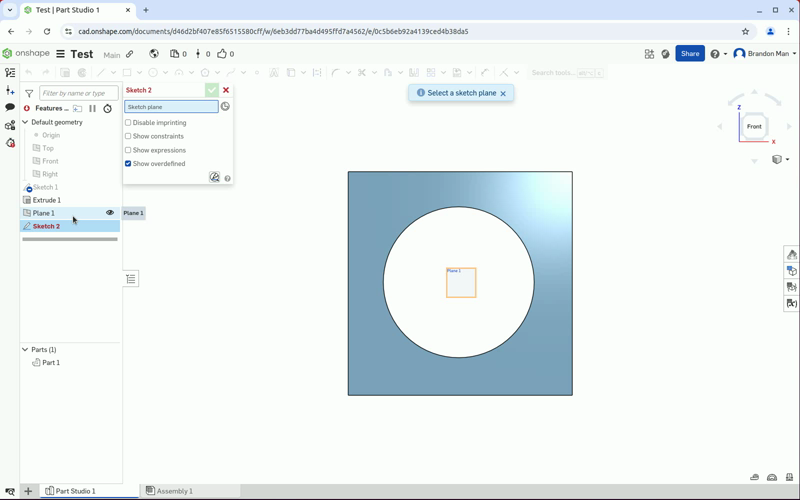
click(73, 215)
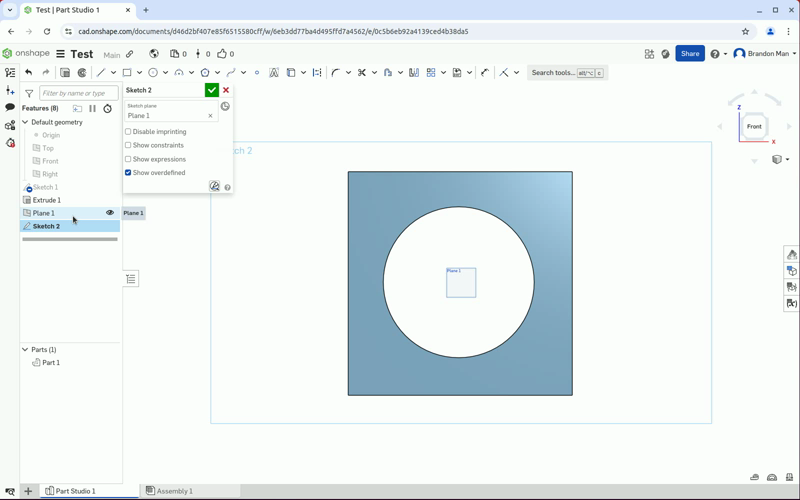
mouse_move(73, 352)
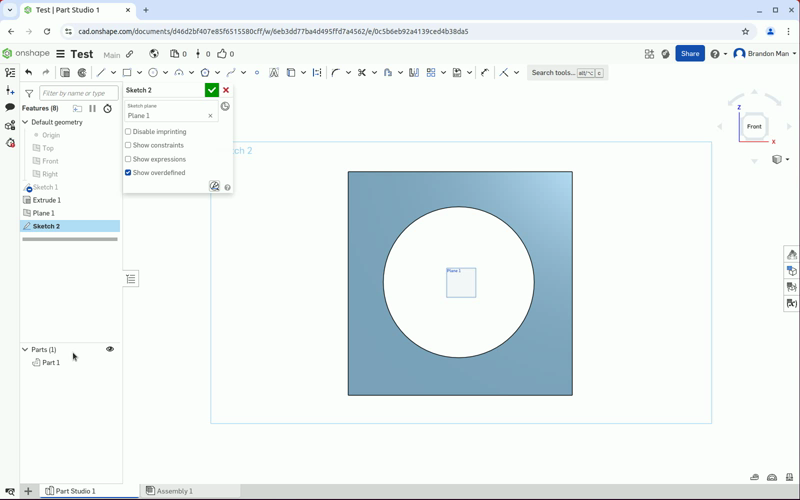
key(y)
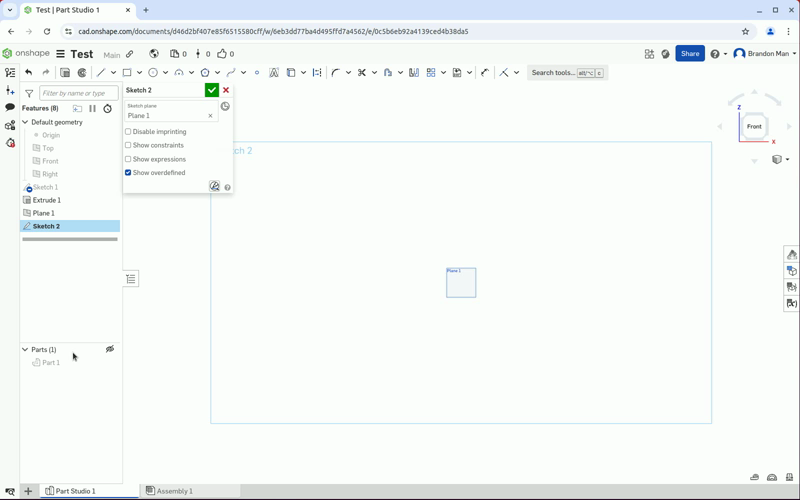
key(c)
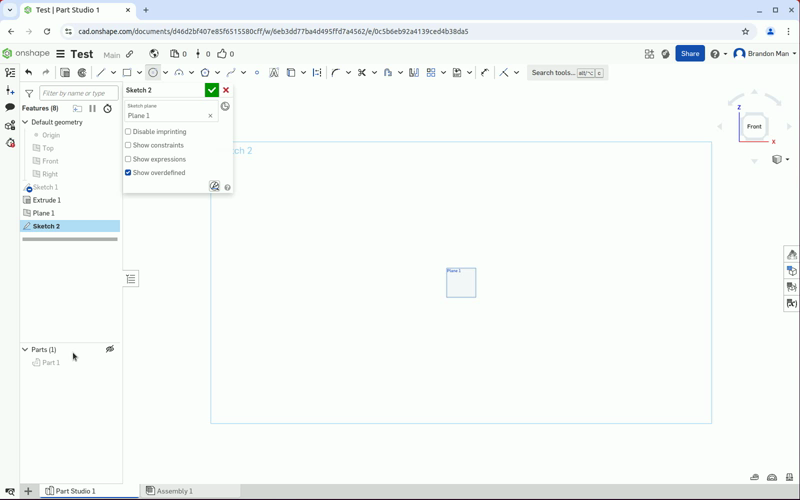
key_down(shift)
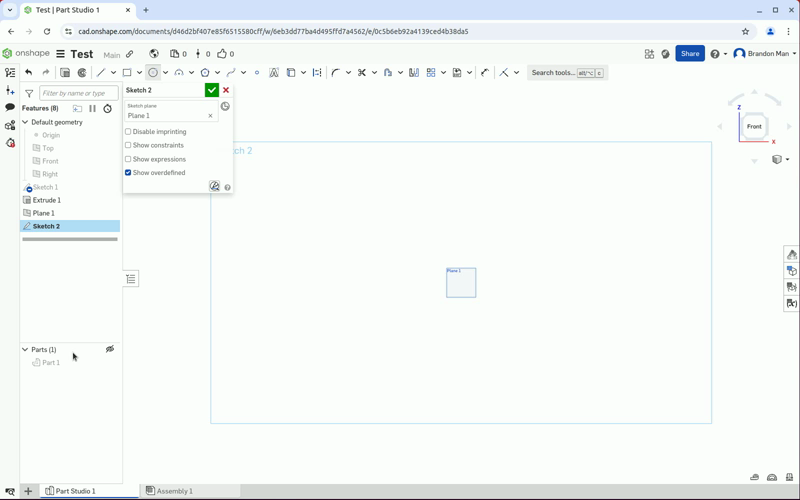
mouse_move(461, 282)
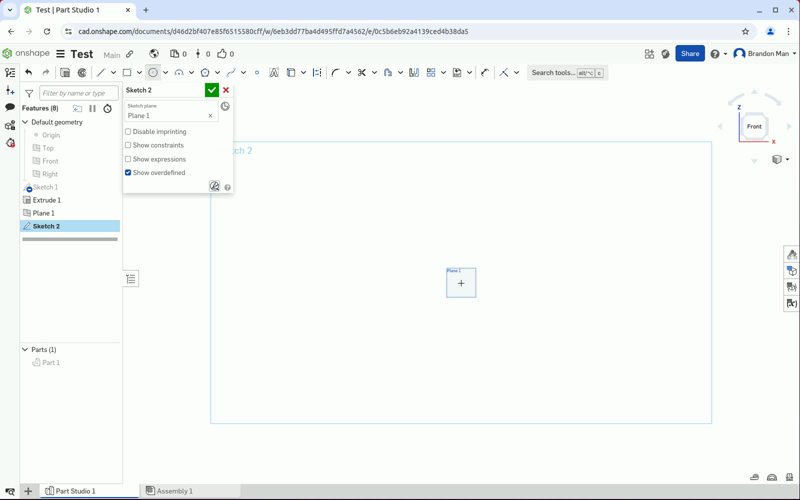
click(461, 282)
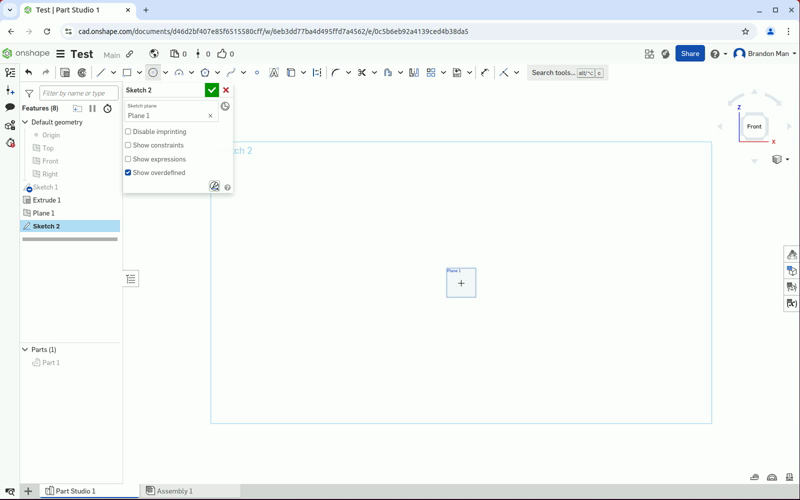
key_up(shift)
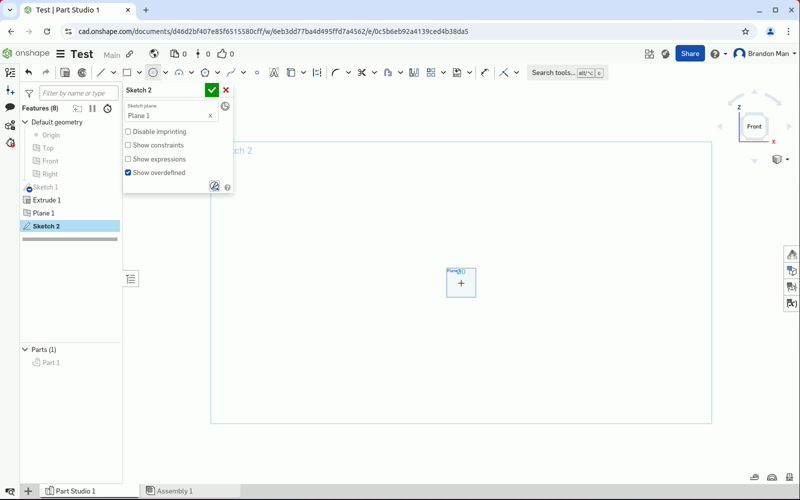
mouse_move(556, 282)
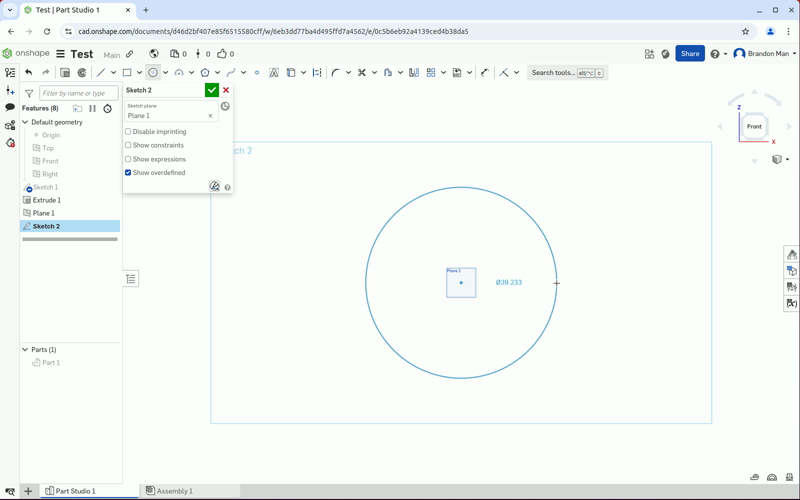
click(556, 282)
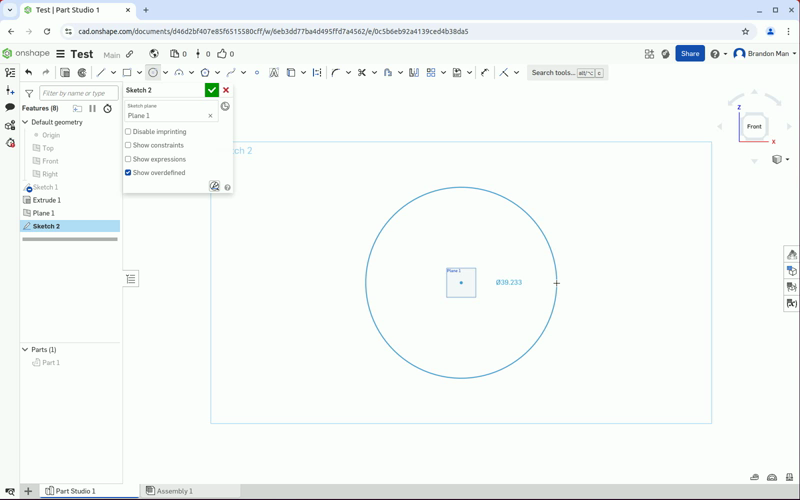
key(esc)
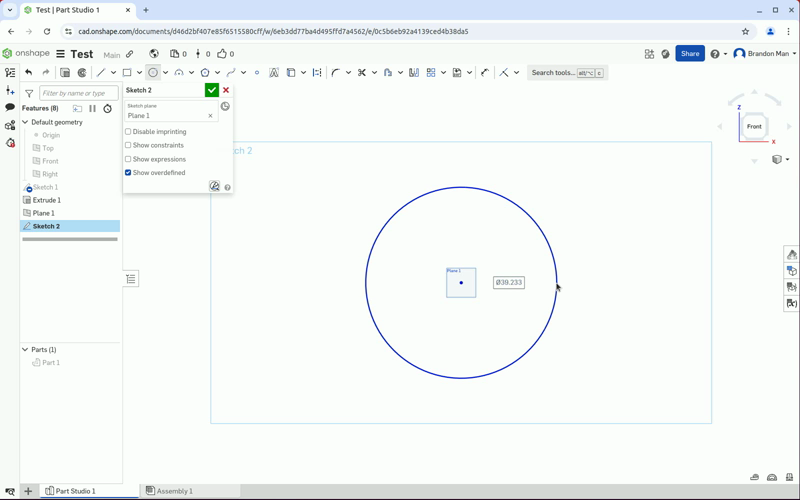
key(c)
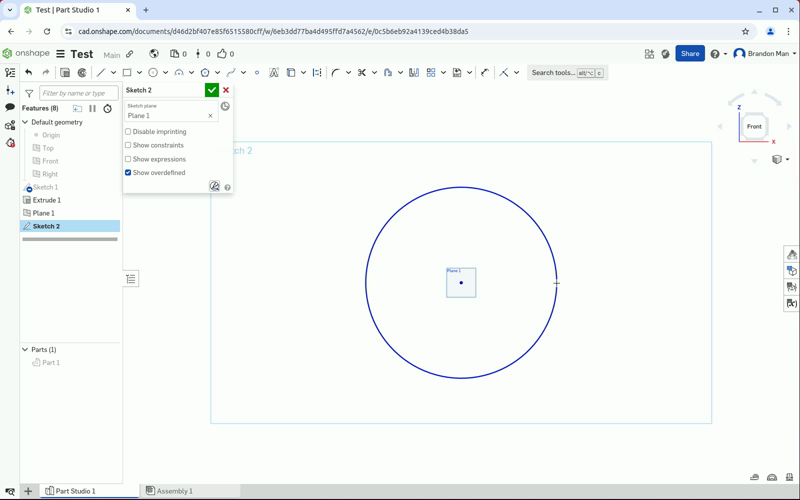
key_down(shift)
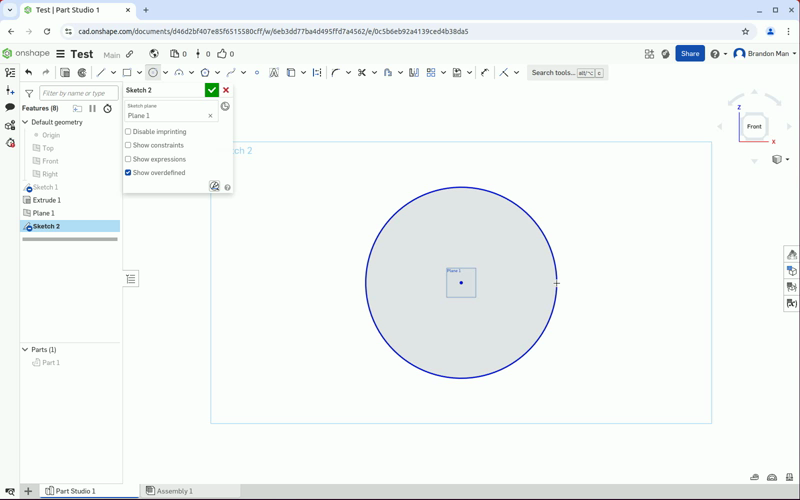
mouse_move(461, 282)
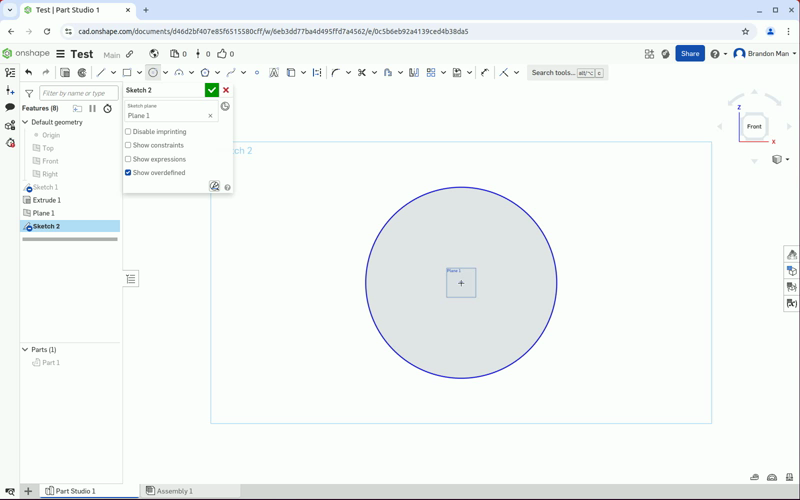
click(461, 282)
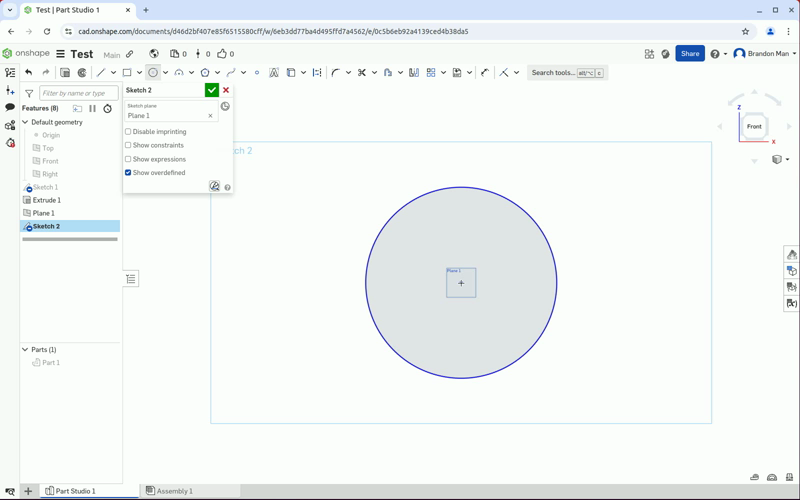
key_up(shift)
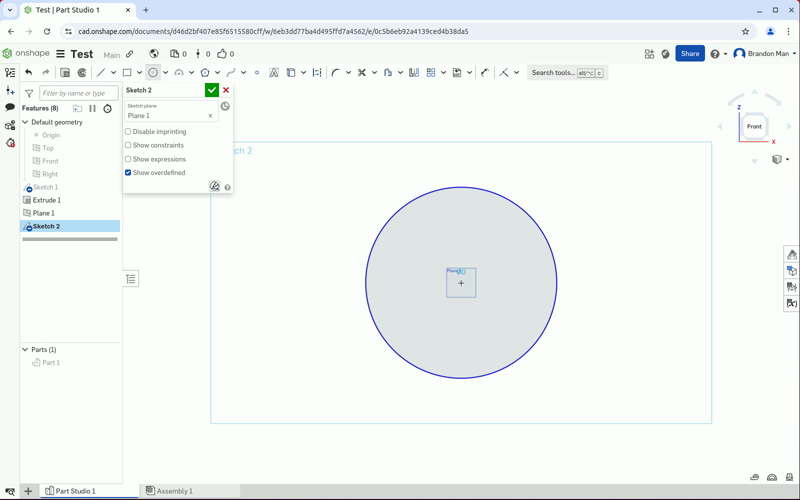
mouse_move(537, 282)
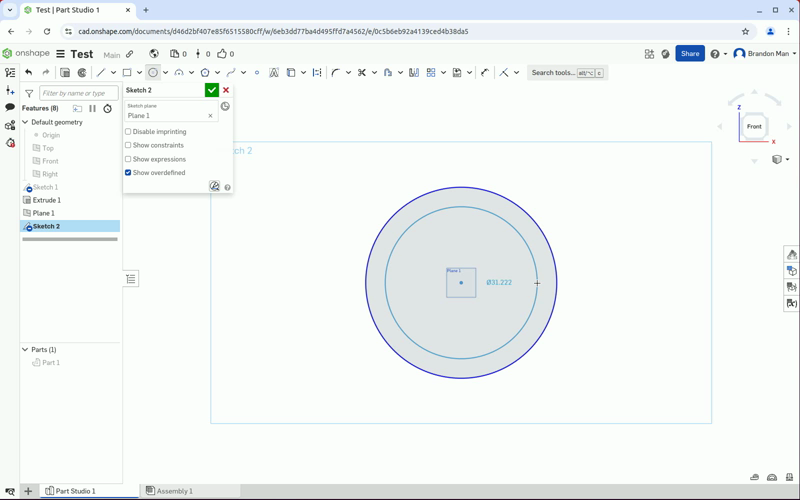
click(537, 282)
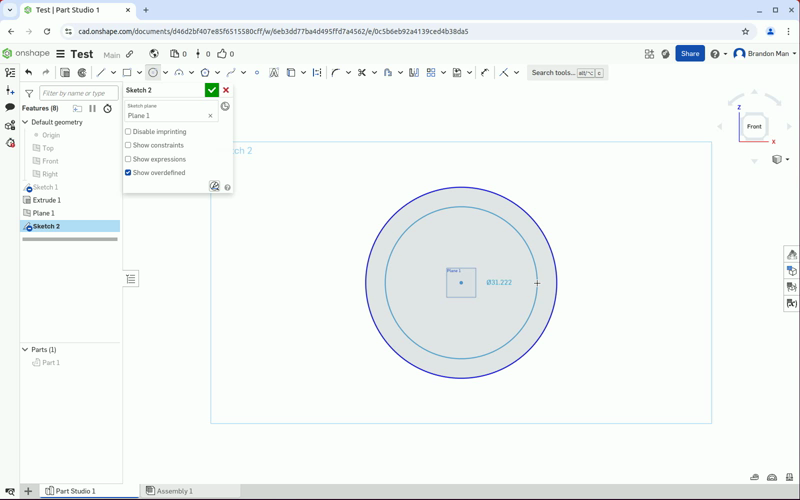
key(esc)
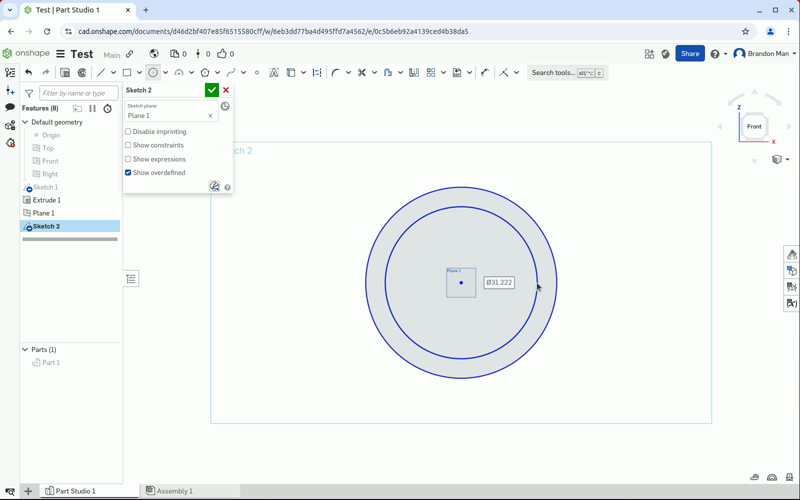
mouse_move(395, 229)
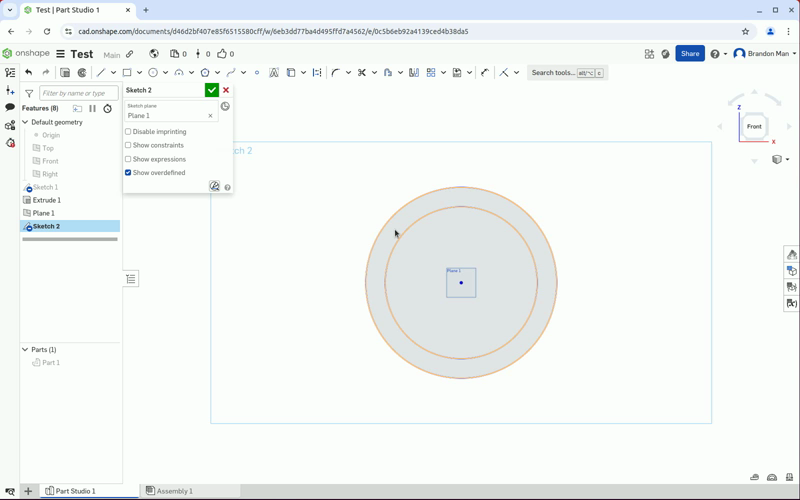
click(395, 229)
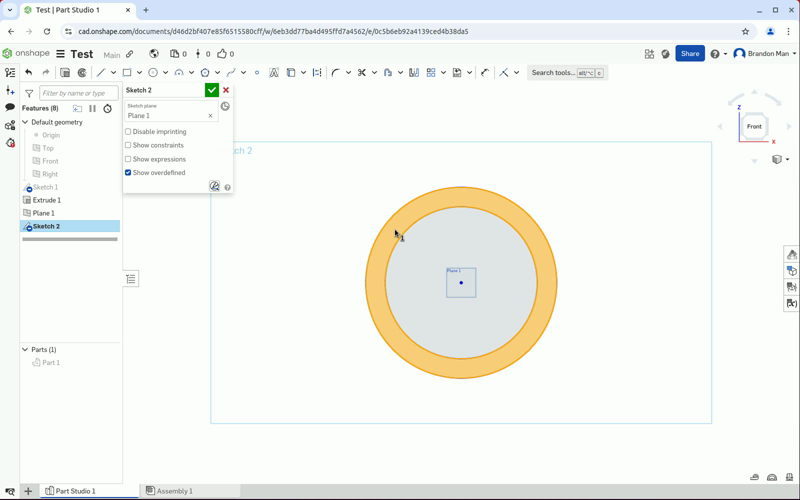
mouse_move(73, 352)
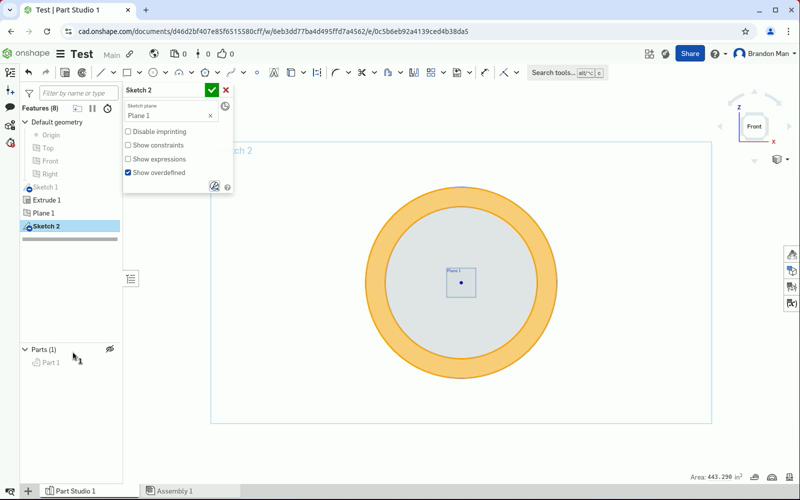
key(shift+y)
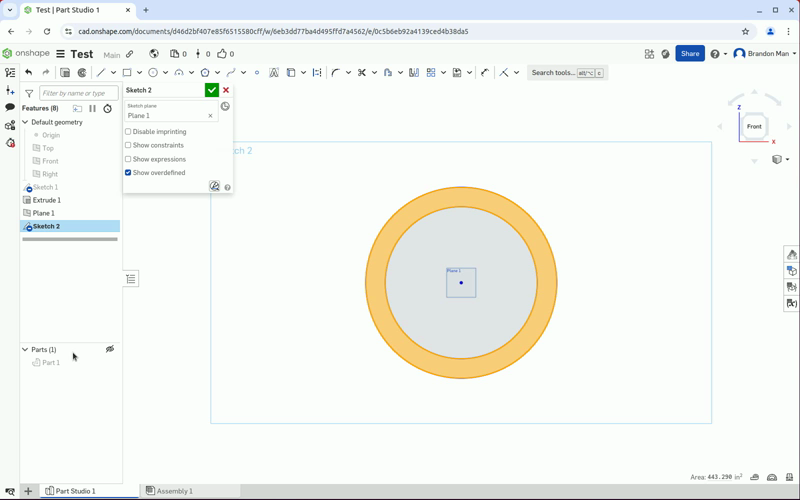
key(shift+e)
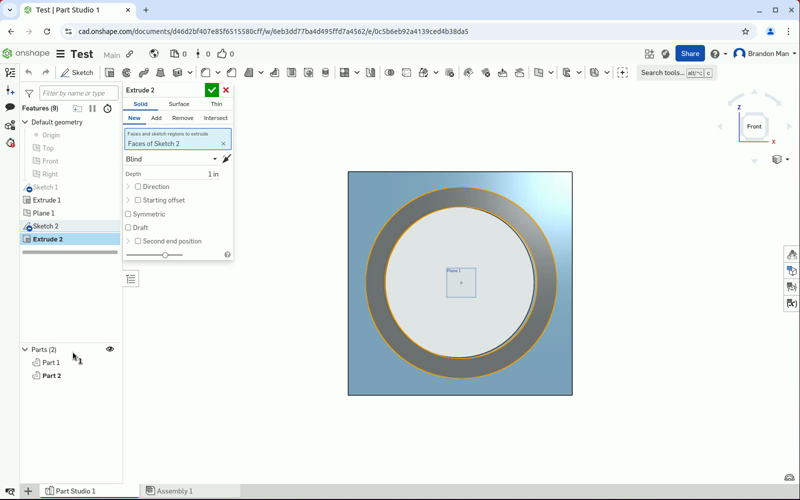
mouse_move(143, 106)
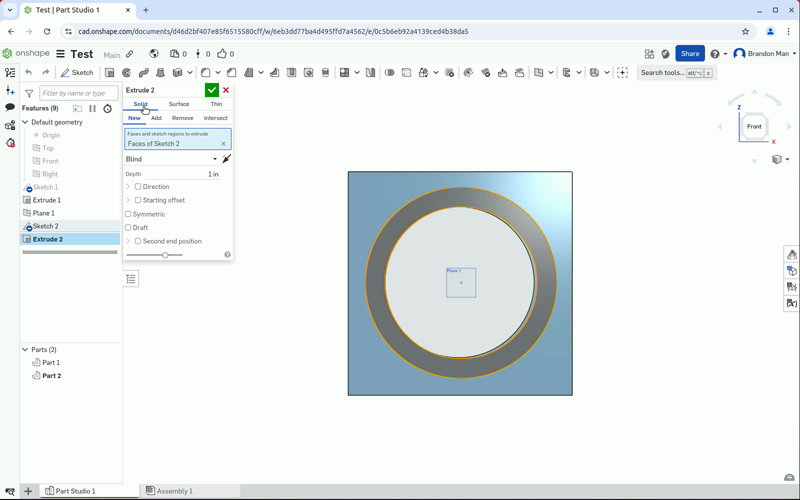
click(143, 106)
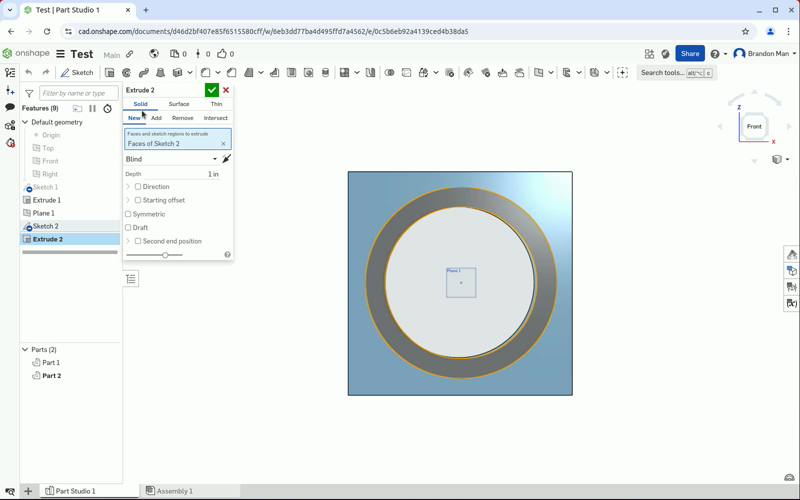
mouse_move(137, 120)
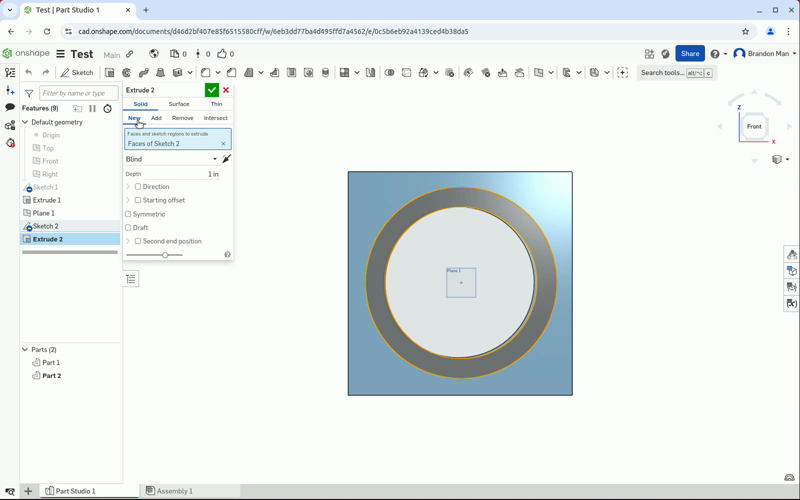
click(137, 120)
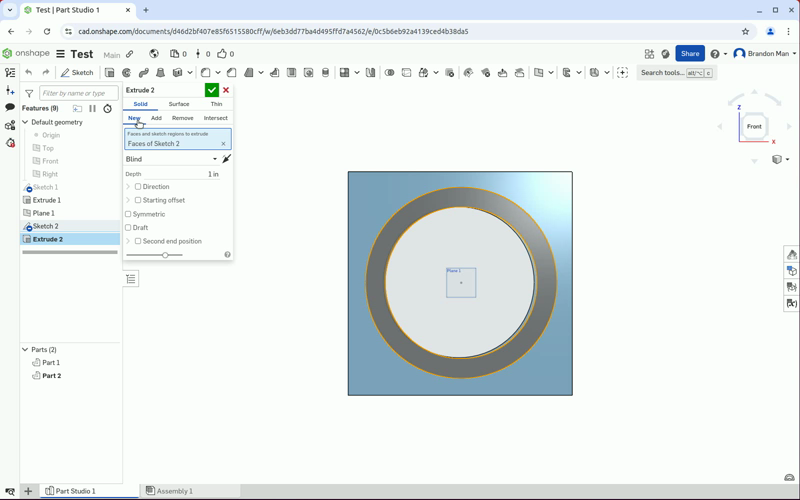
key(tab, 4)
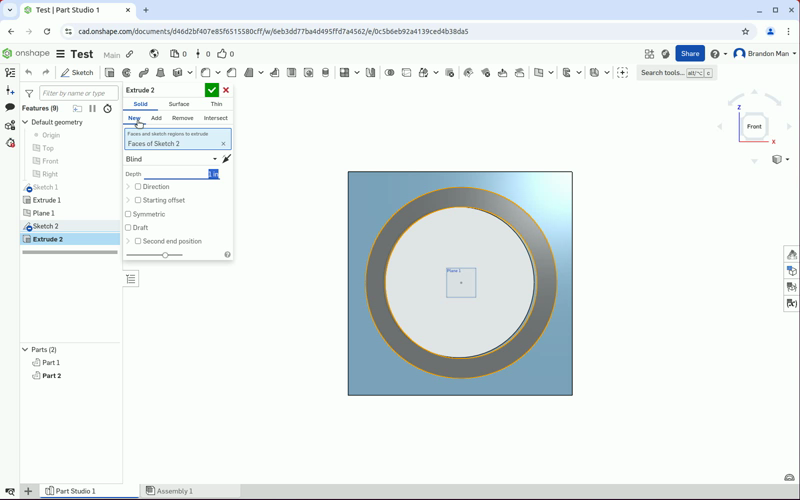
text(5.536)
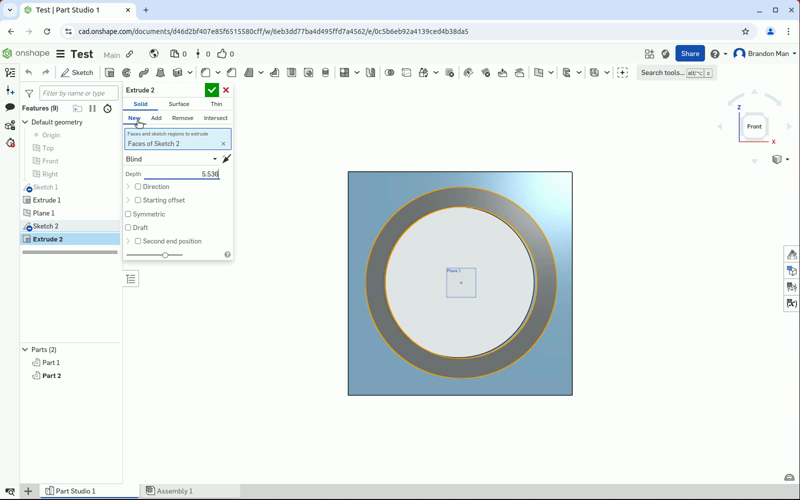
key(enter)
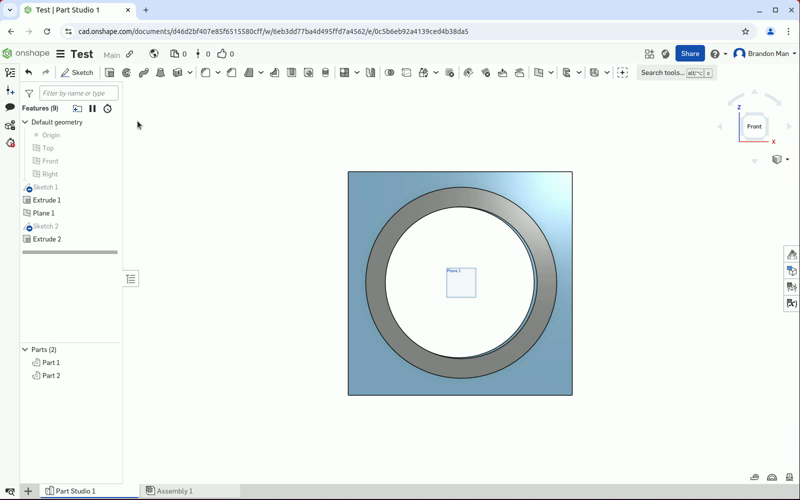
key(shift+h)
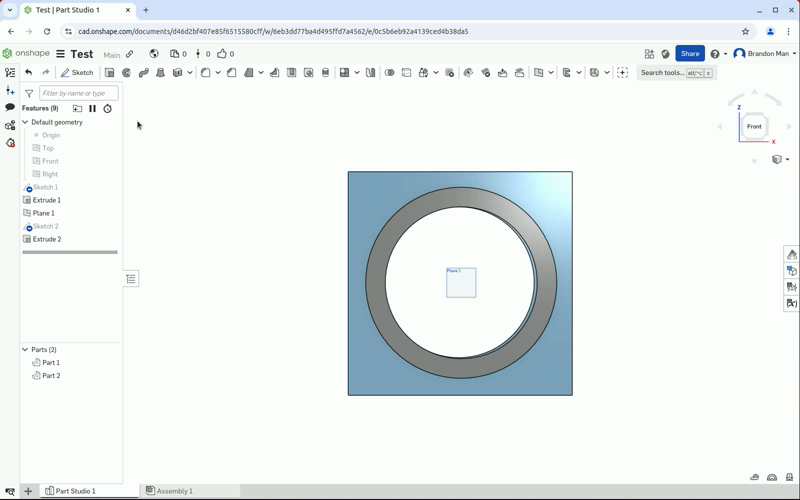
key(shift+h)
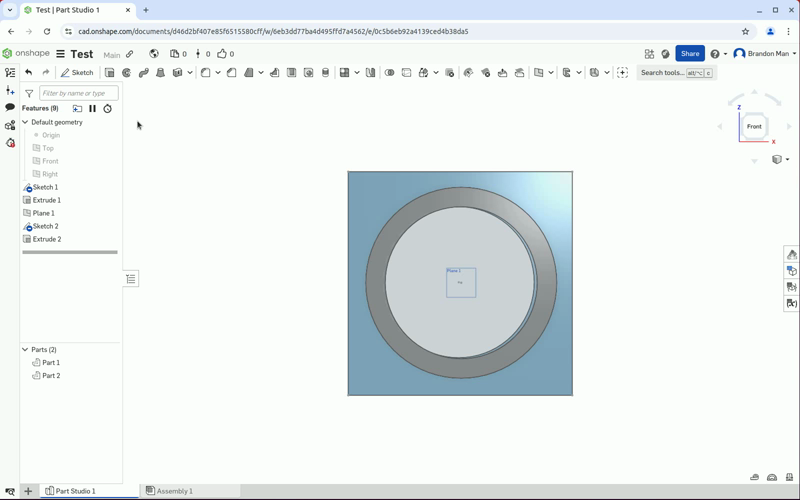
key(shift+7)
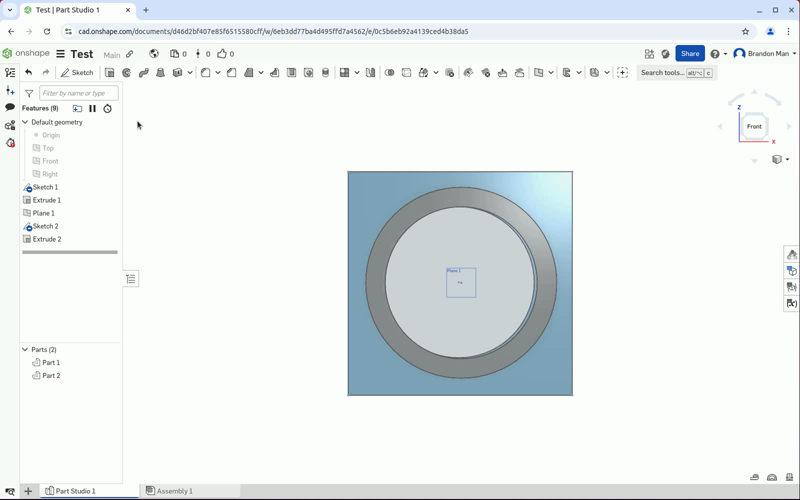
key(left, 2)
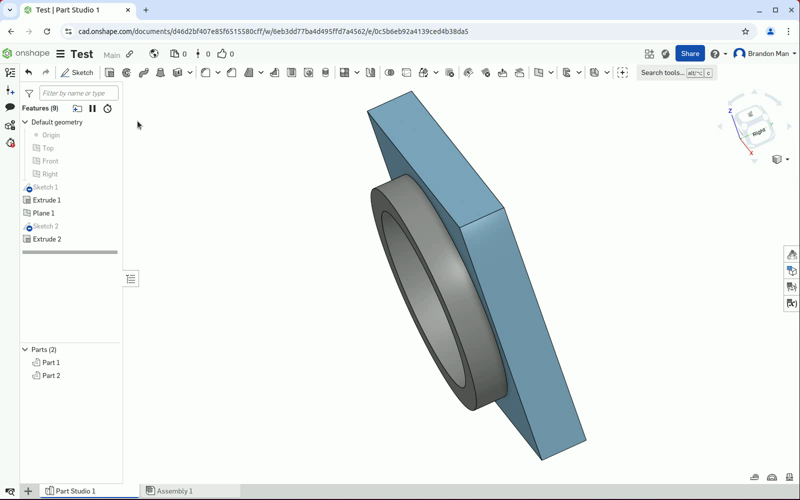
key(down, 2)
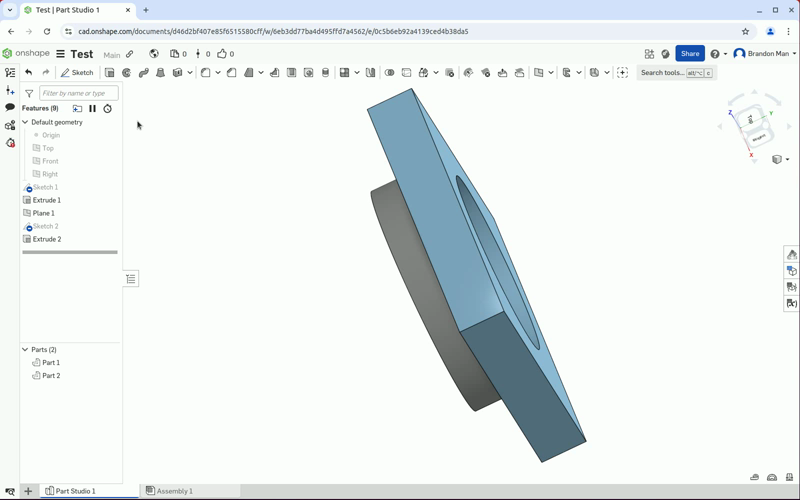
key(up, 2)
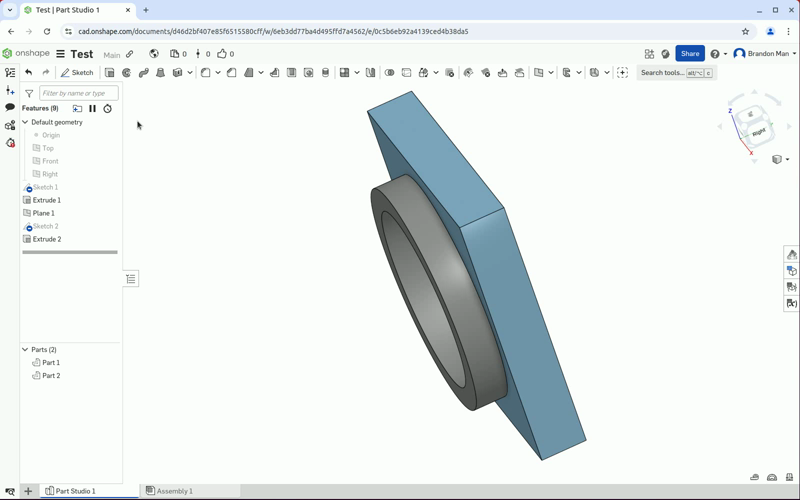
key(right, 2)
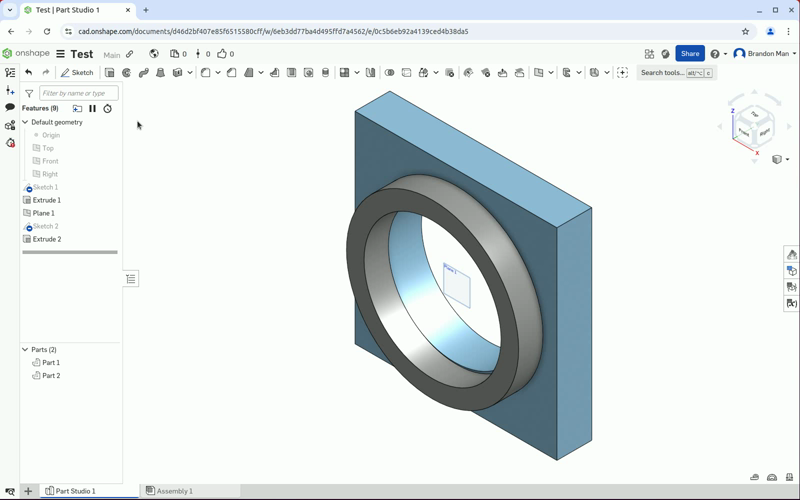
mouse_move(73, 189)
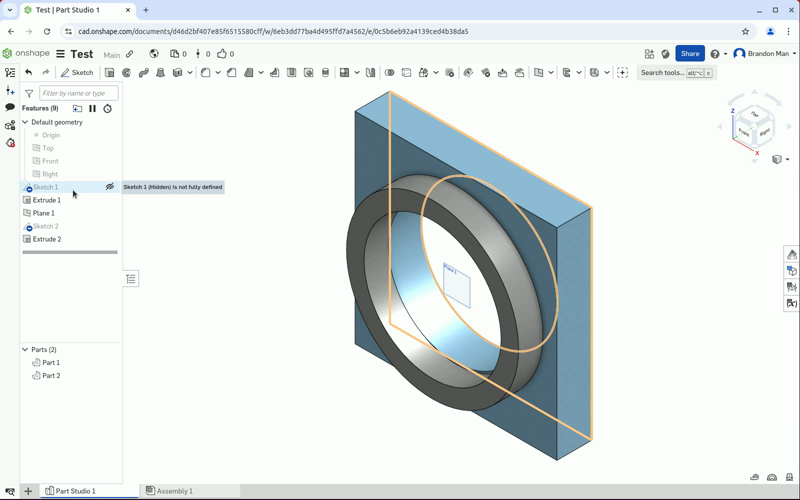
click(73, 189)